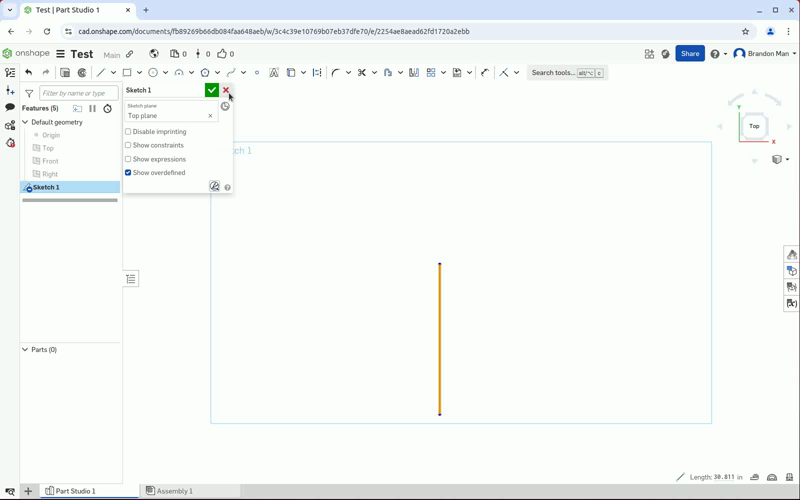
key(shift+h)
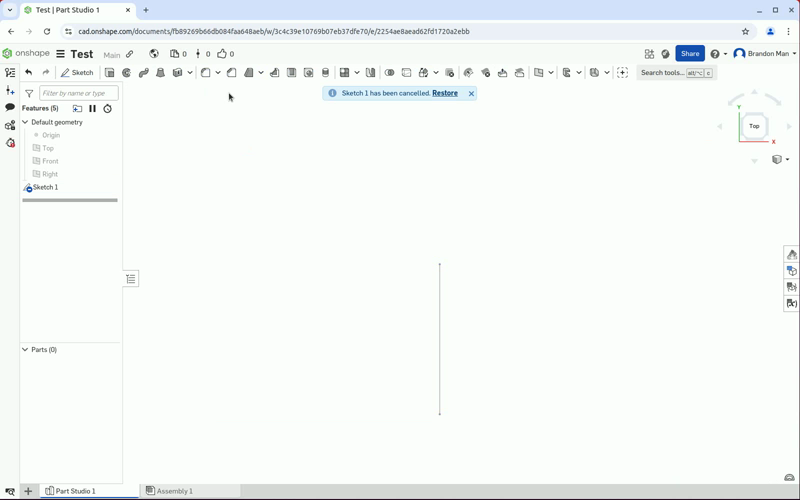
key(shift+s)
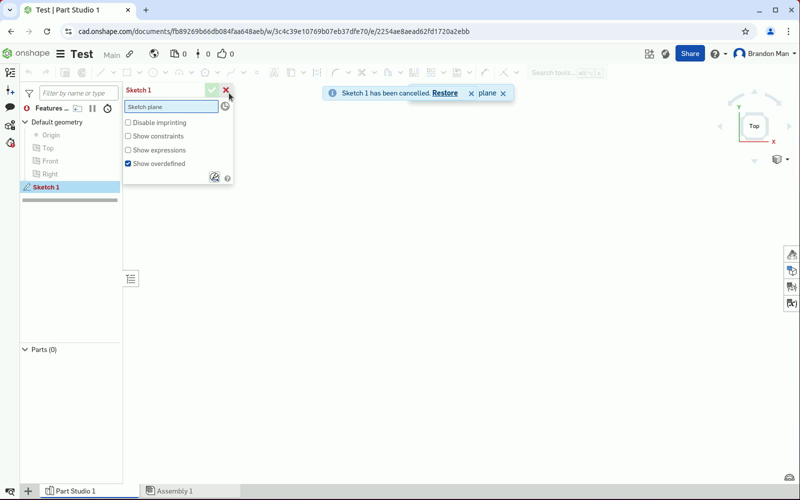
mouse_move(73, 150)
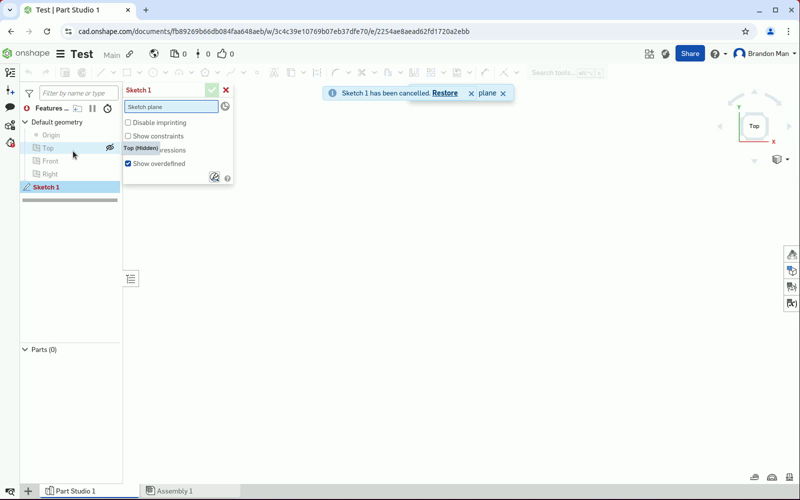
click(73, 150)
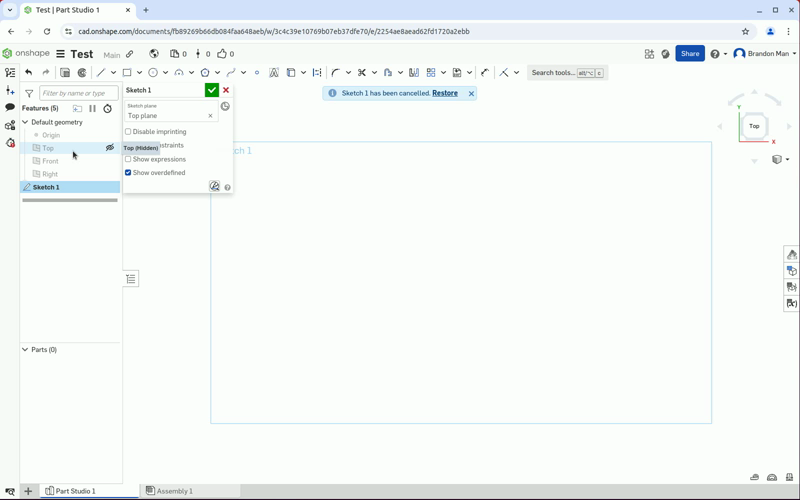
mouse_move(73, 352)
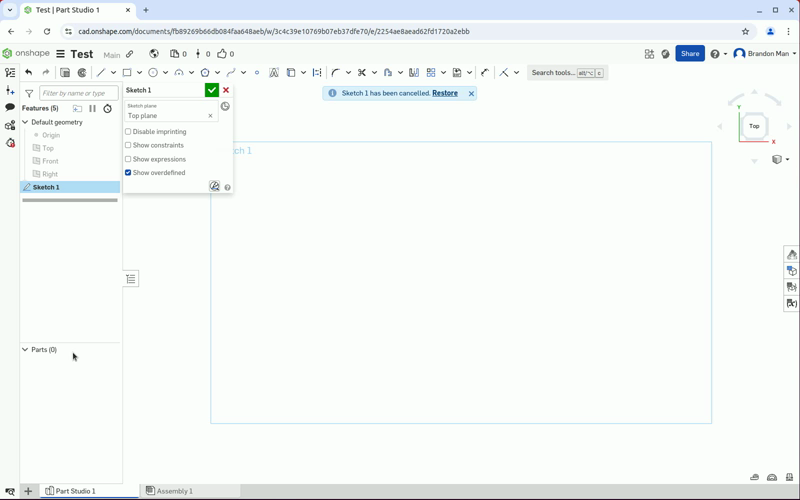
key(y)
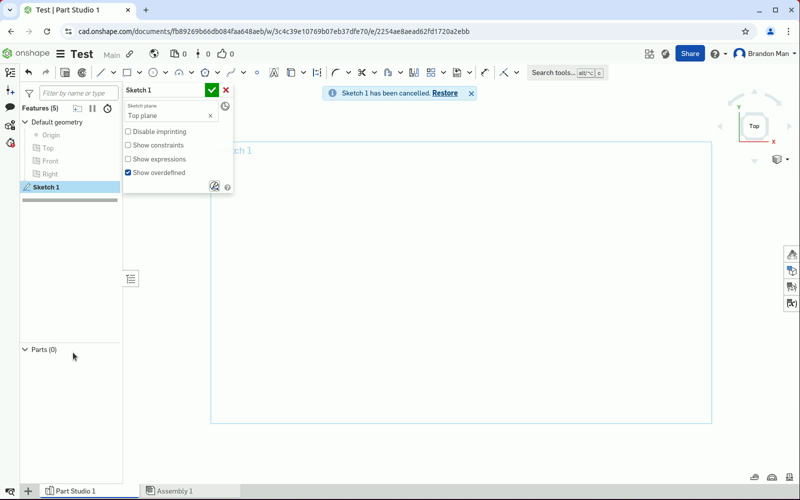
key(c)
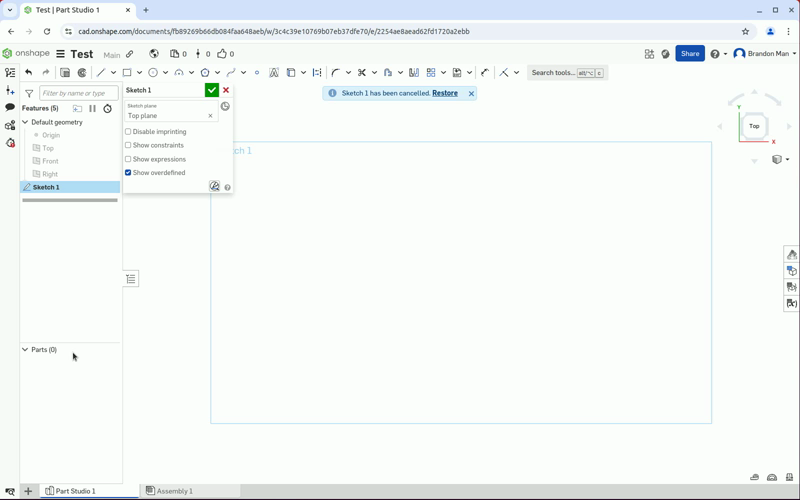
key_down(shift)
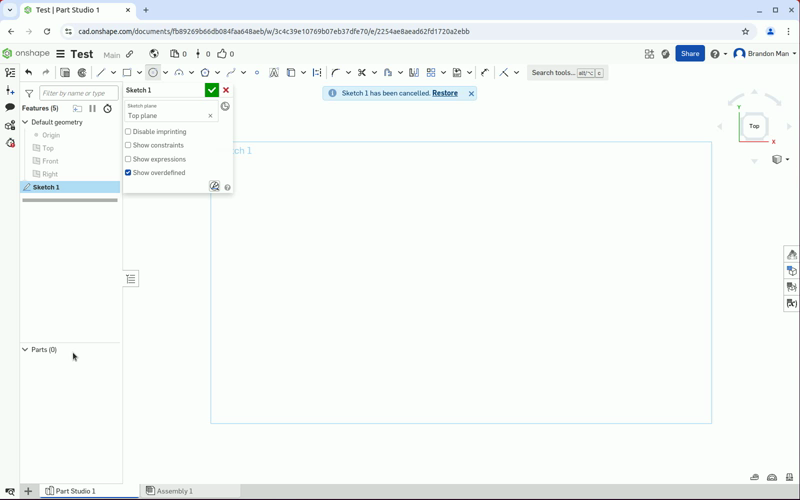
mouse_move(461, 282)
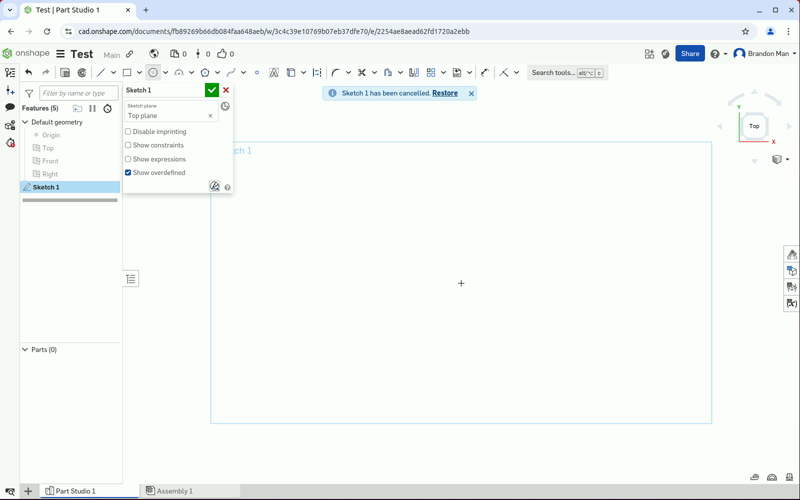
click(461, 282)
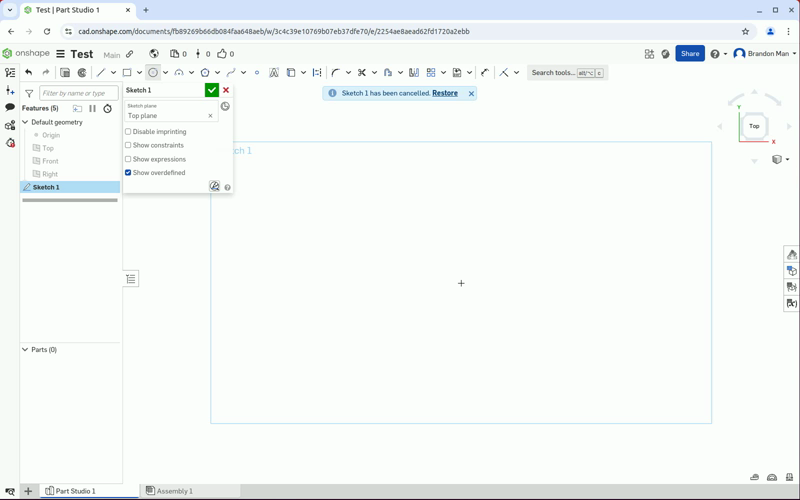
key_up(shift)
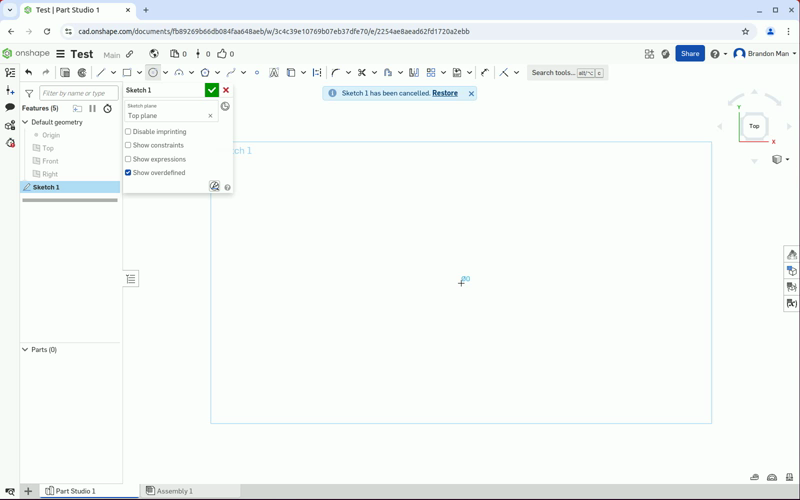
mouse_move(471, 282)
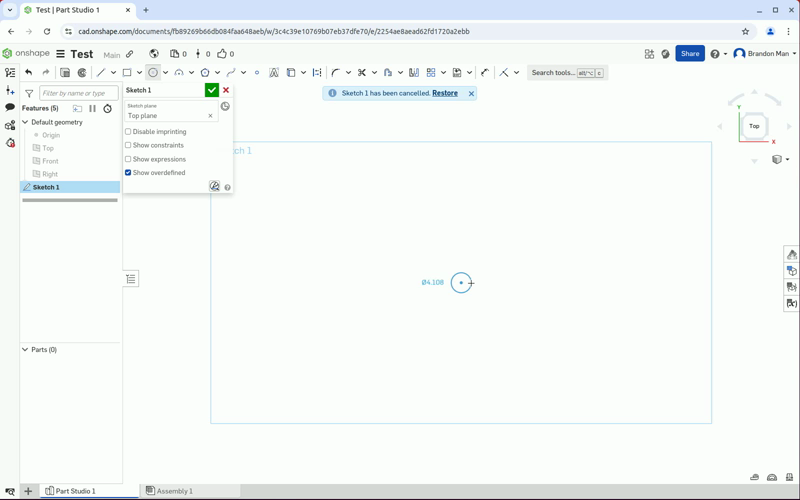
click(471, 282)
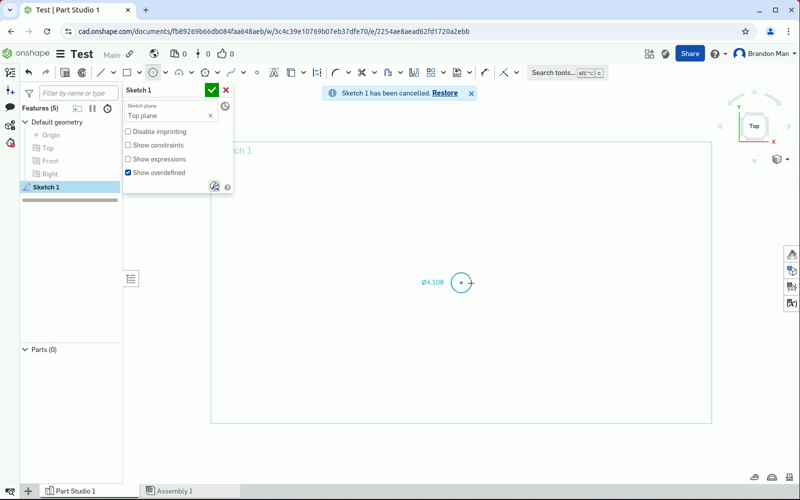
key(esc)
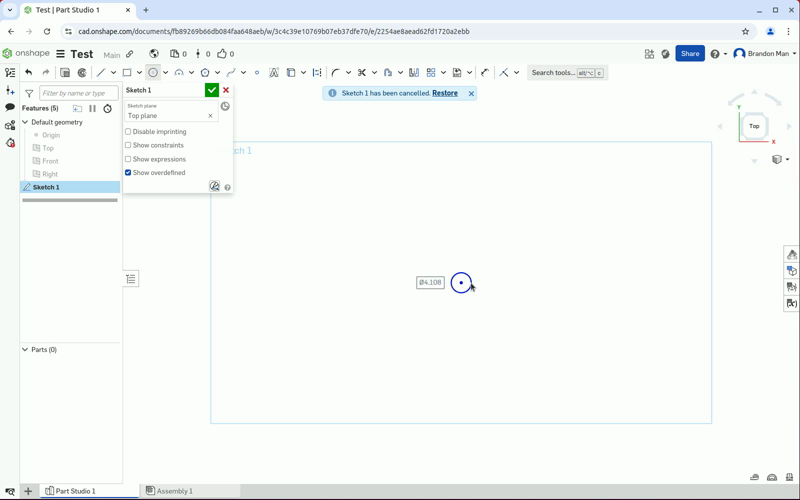
mouse_move(465, 278)
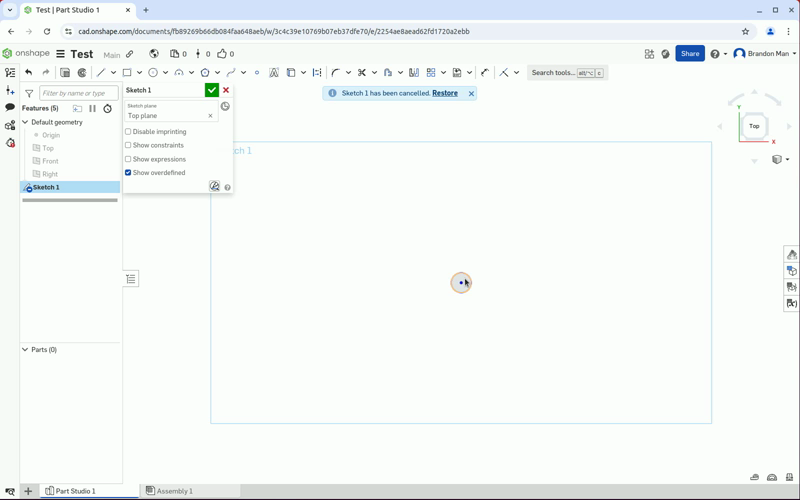
scroll(6)
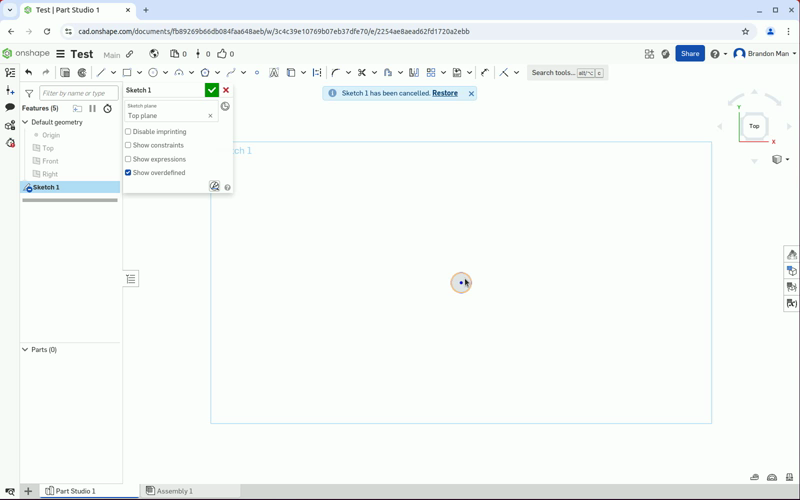
scroll(6)
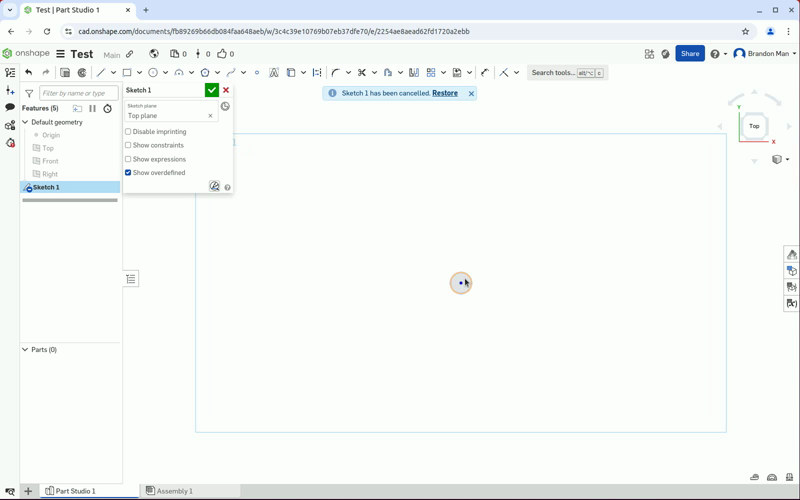
scroll(6)
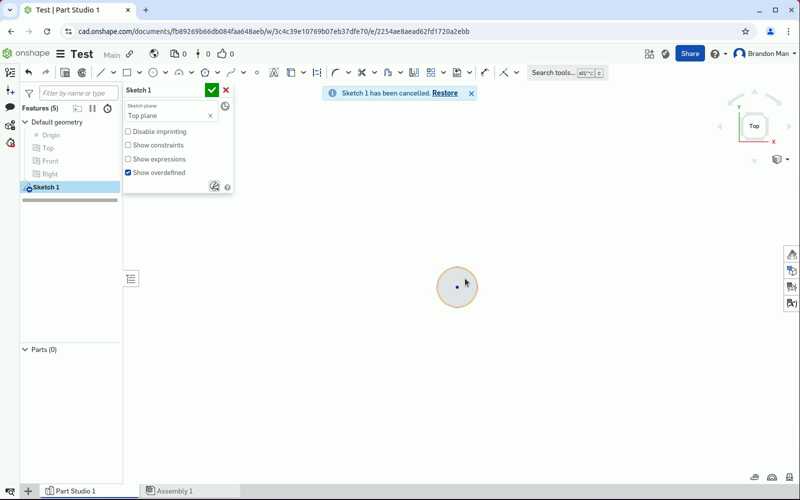
scroll(6)
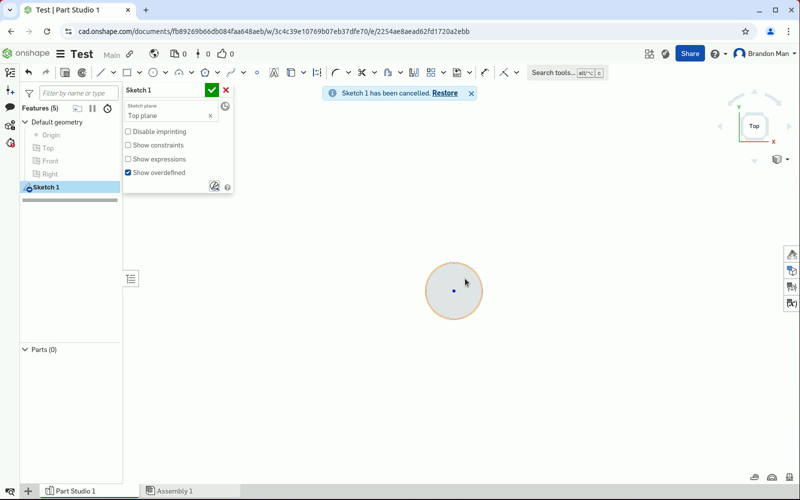
scroll(6)
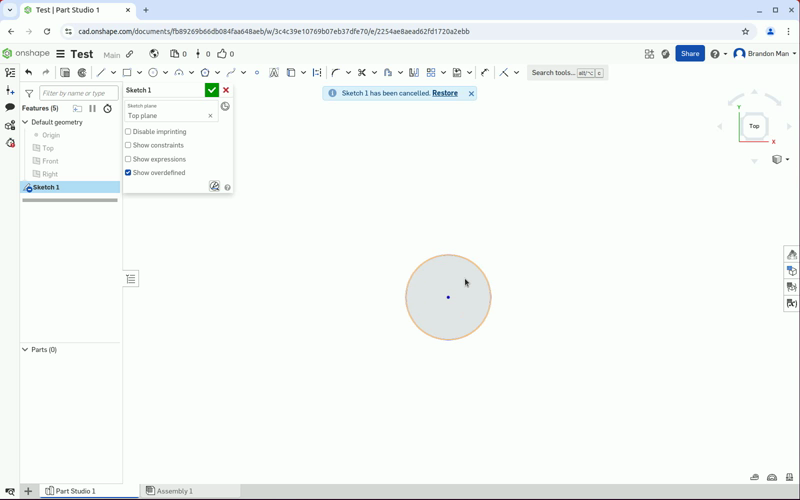
scroll(6)
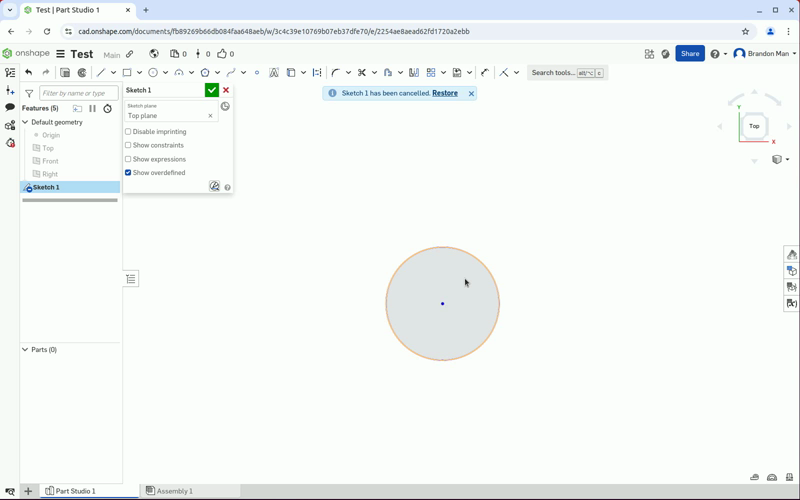
scroll(6)
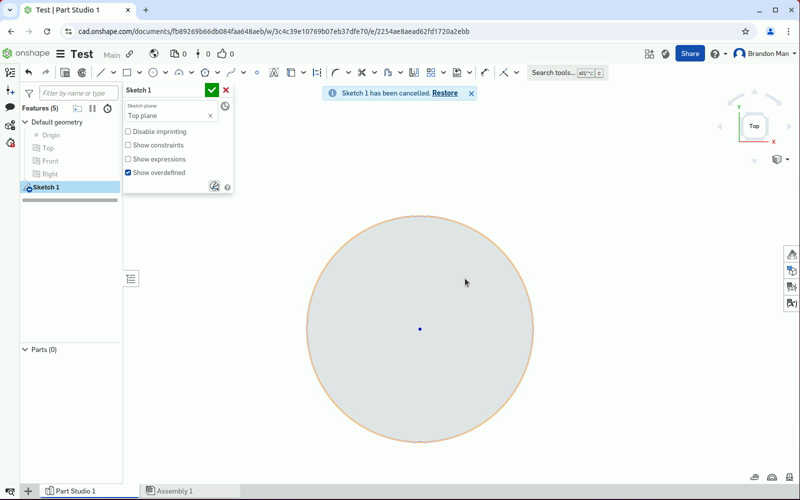
click(465, 278)
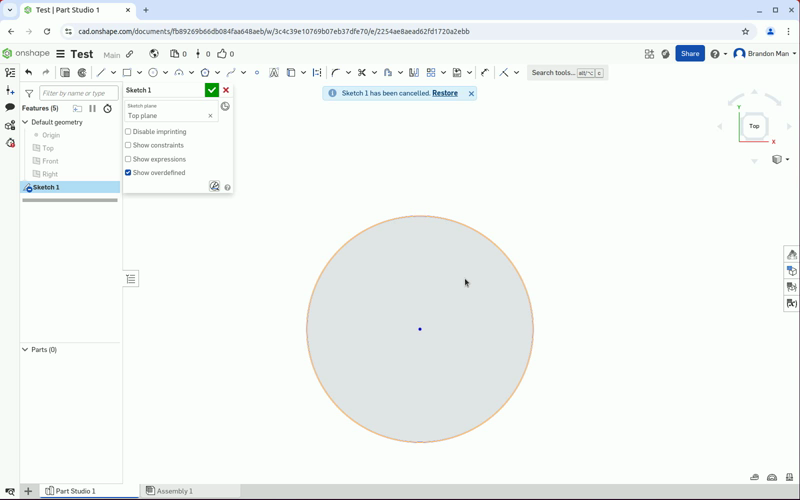
scroll(-6)
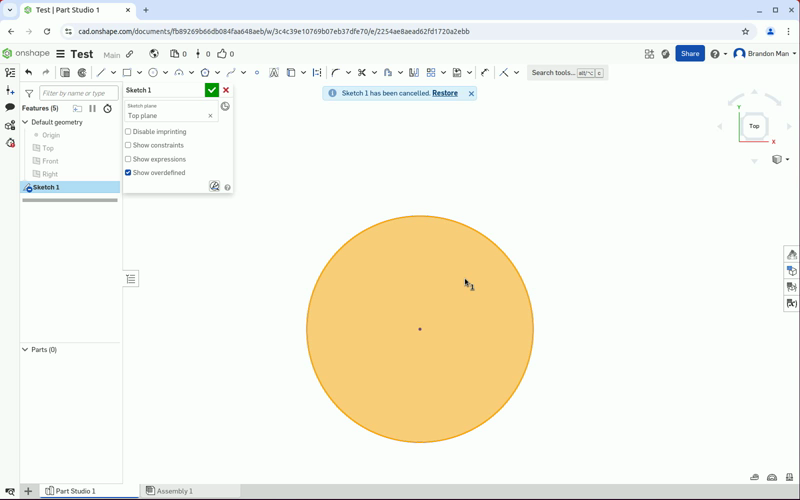
scroll(-6)
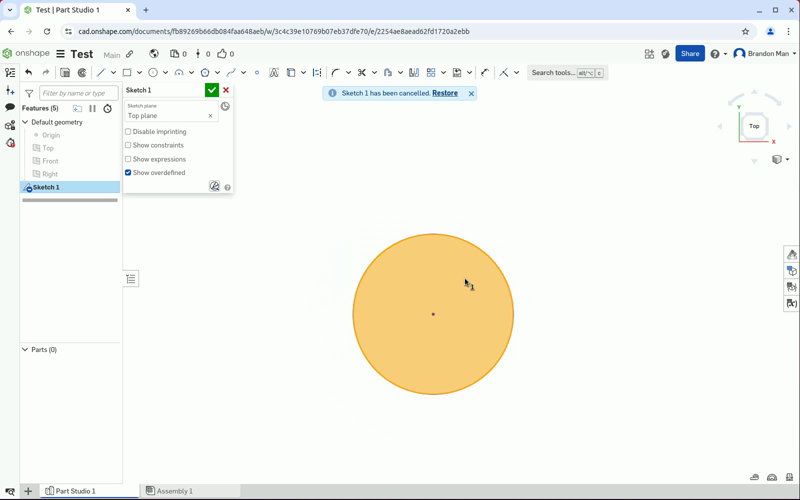
scroll(-6)
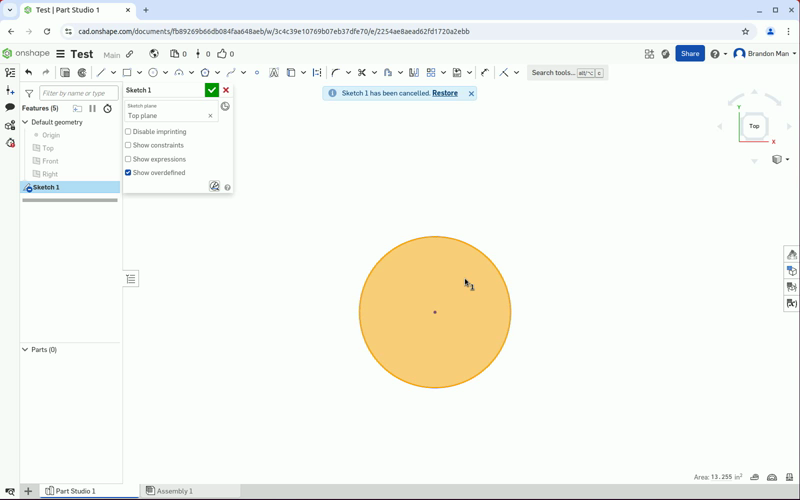
scroll(-6)
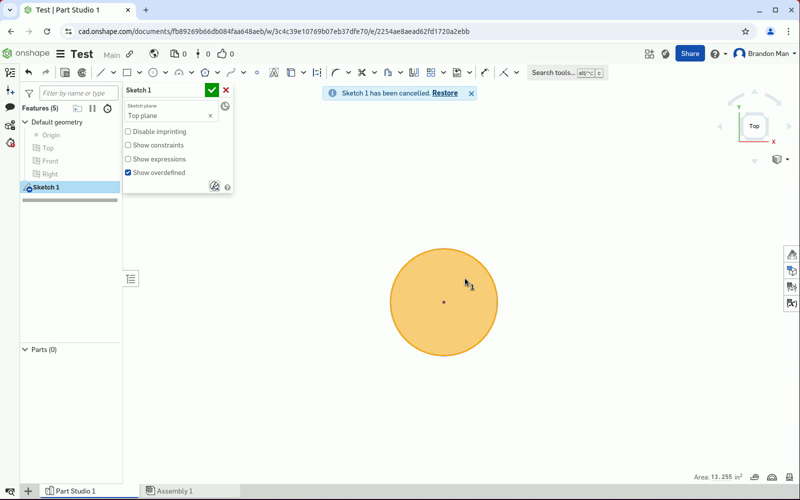
scroll(-6)
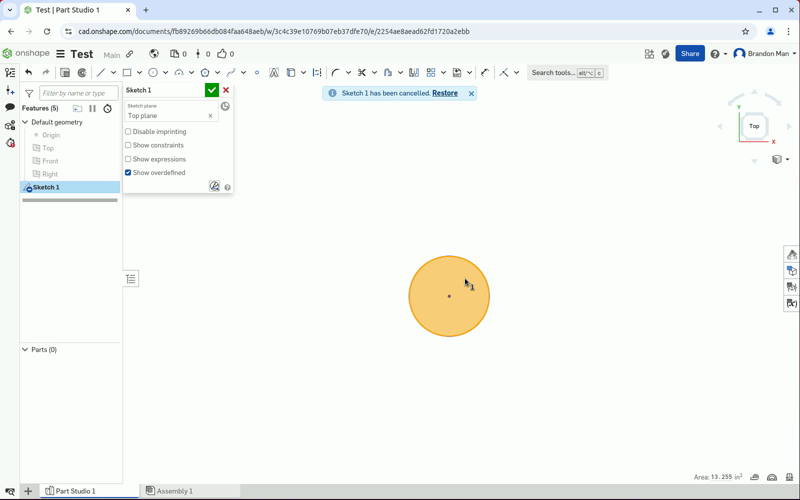
scroll(-6)
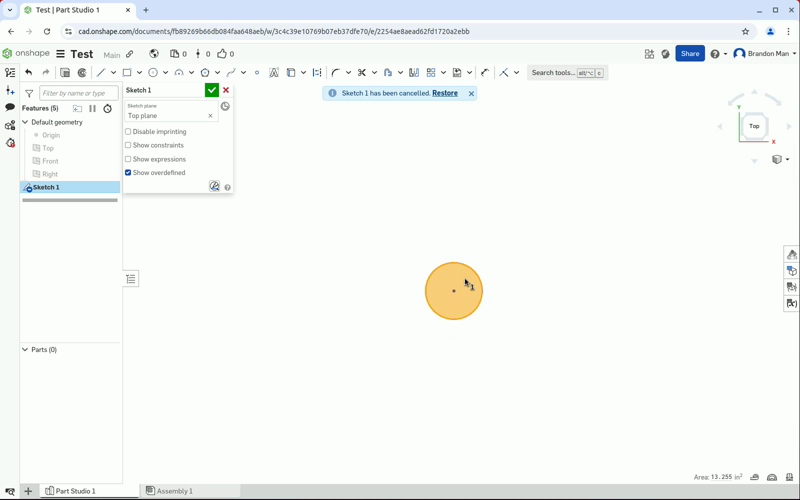
scroll(-6)
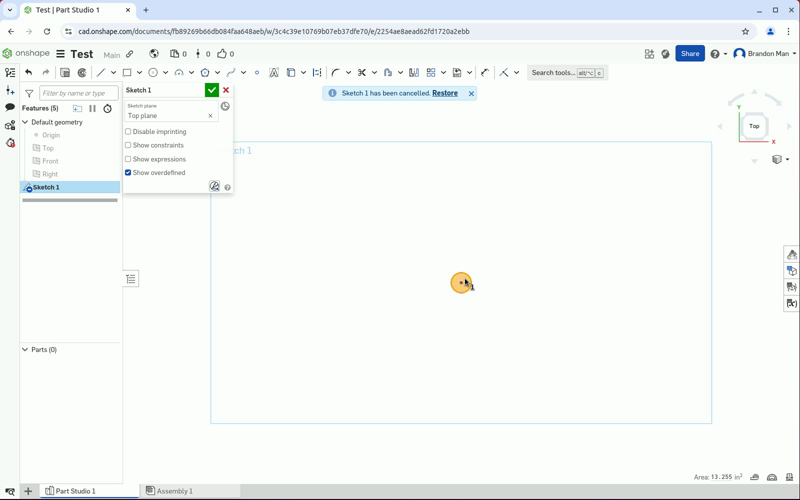
mouse_move(73, 352)
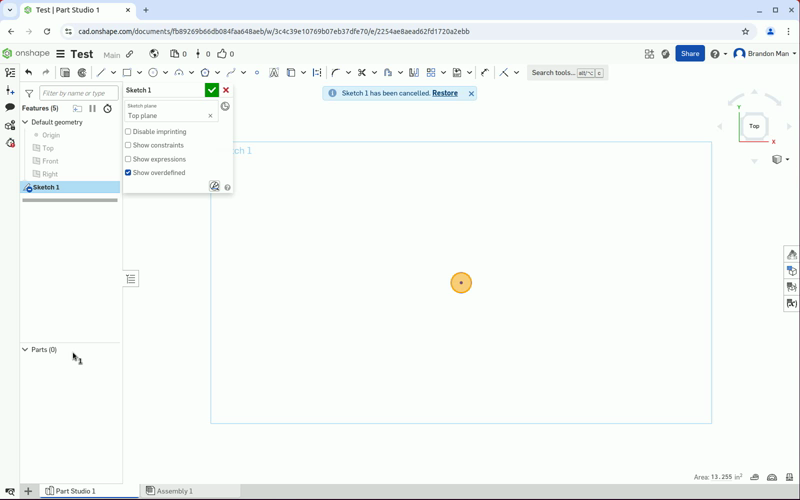
key(shift+y)
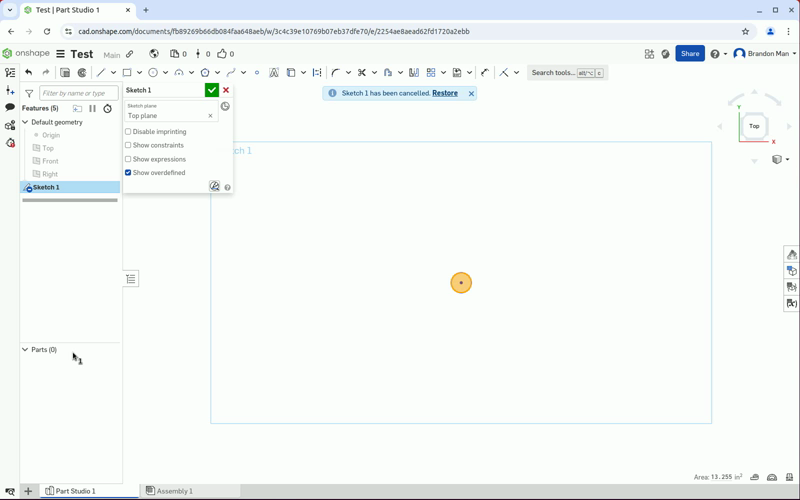
key(shift+e)
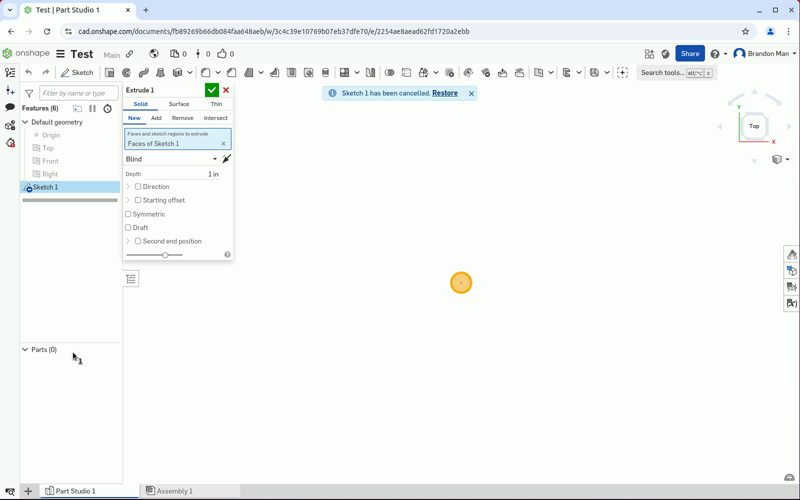
mouse_move(143, 106)
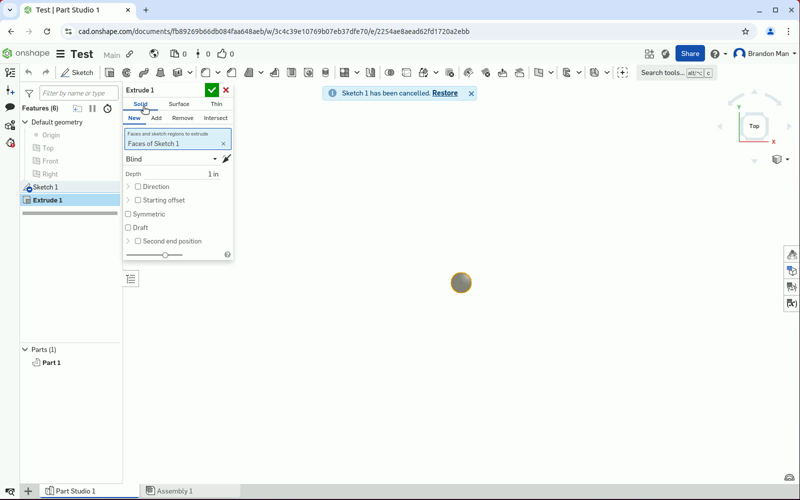
click(143, 106)
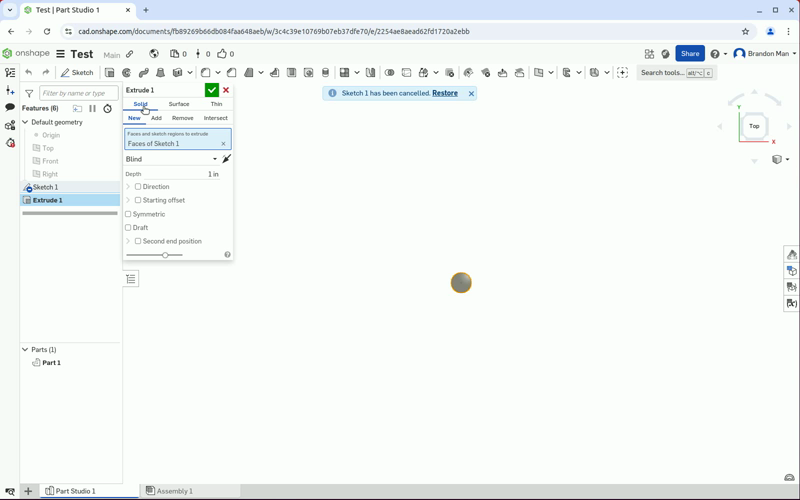
mouse_move(137, 120)
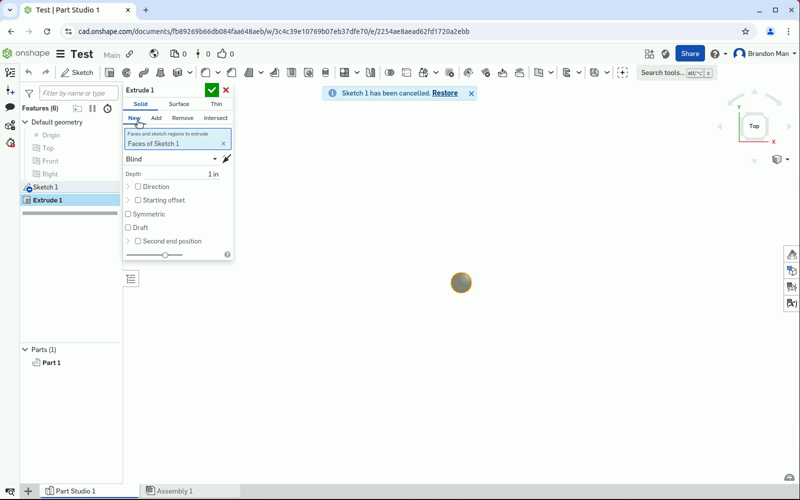
click(137, 120)
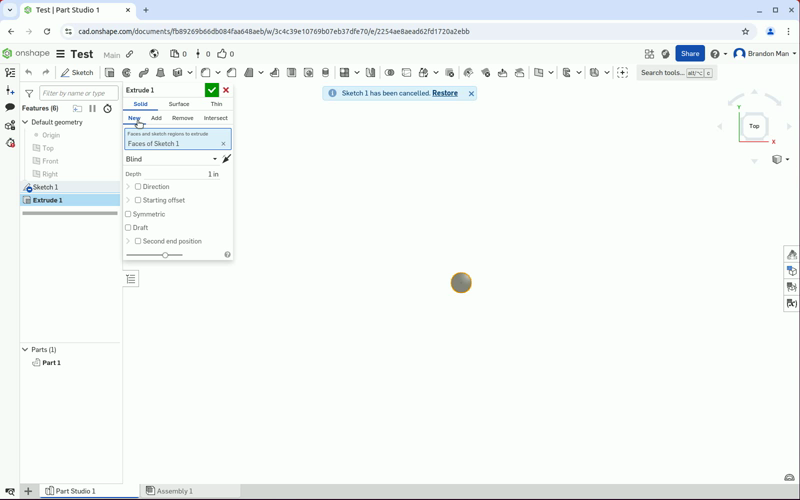
key(tab, 4)
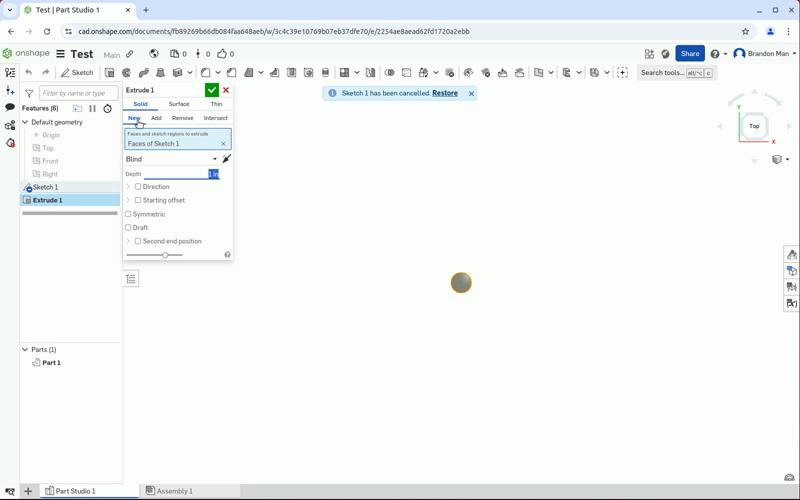
text(23.108)
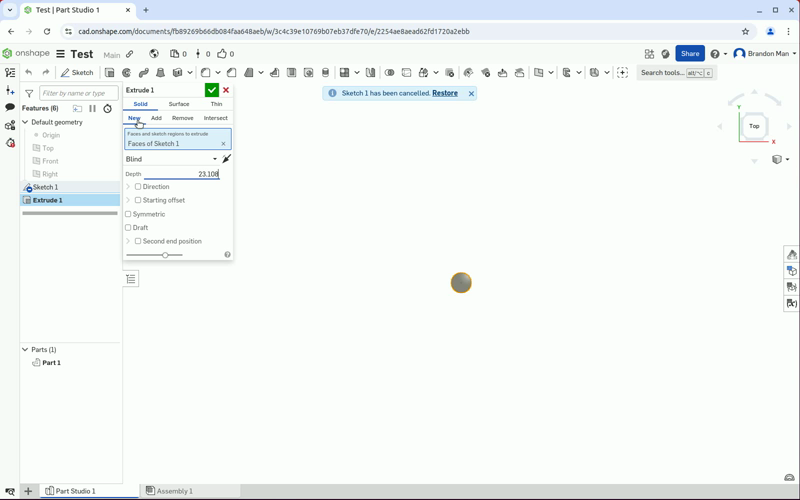
key(enter)
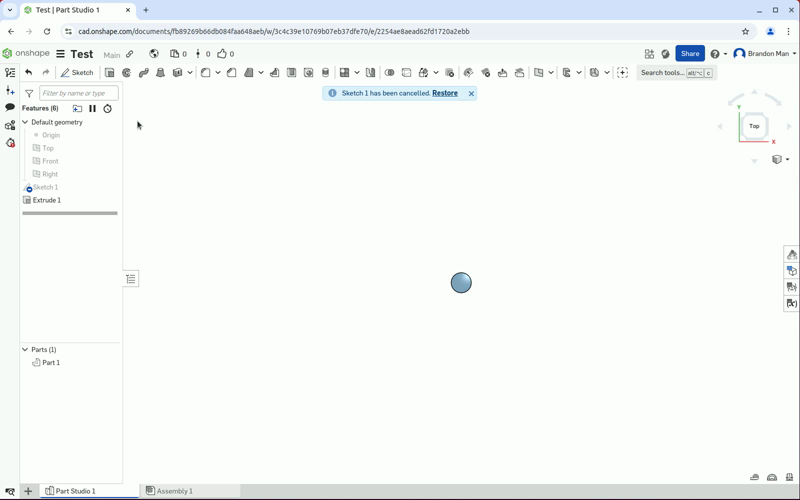
key(shift+h)
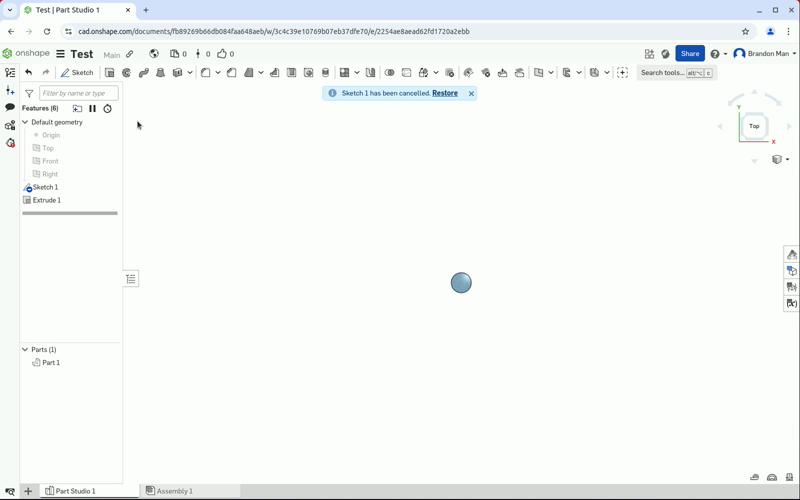
key(shift+h)
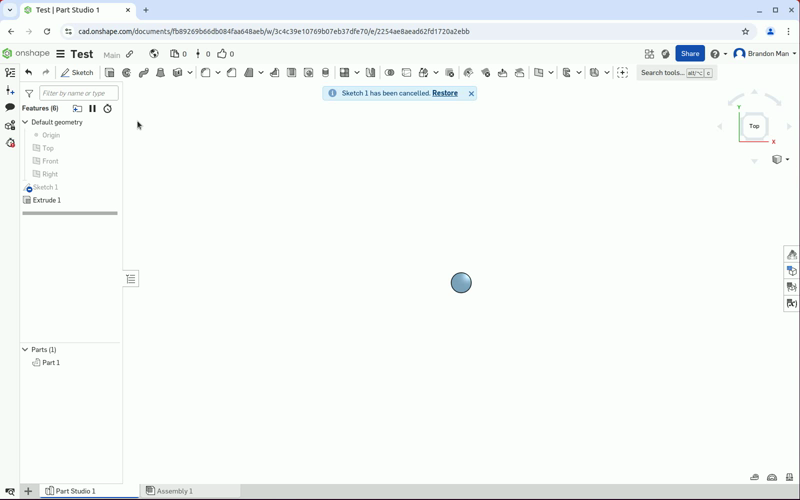
mouse_move(73, 189)
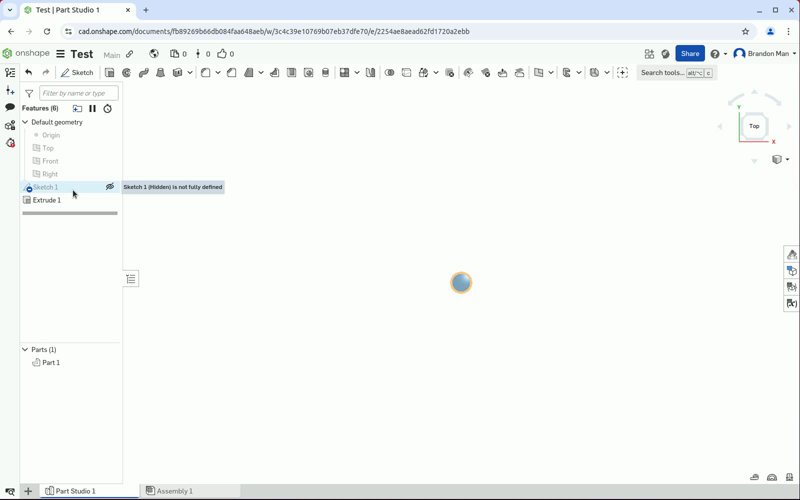
click(73, 189)
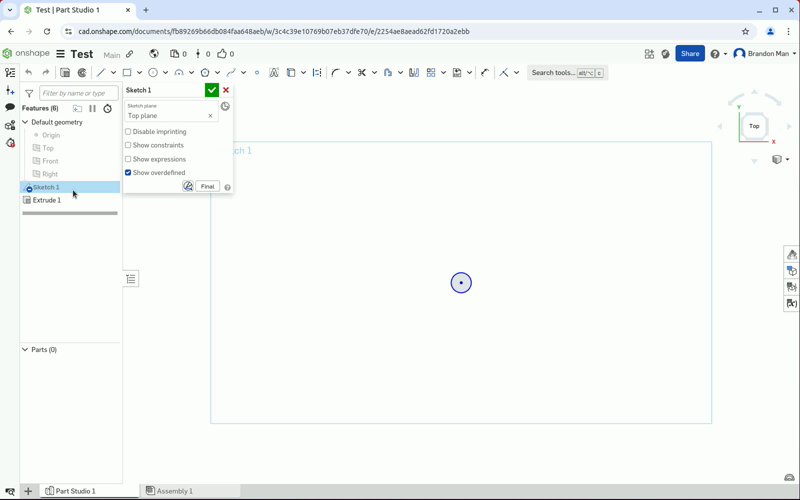
mouse_move(229, 92)
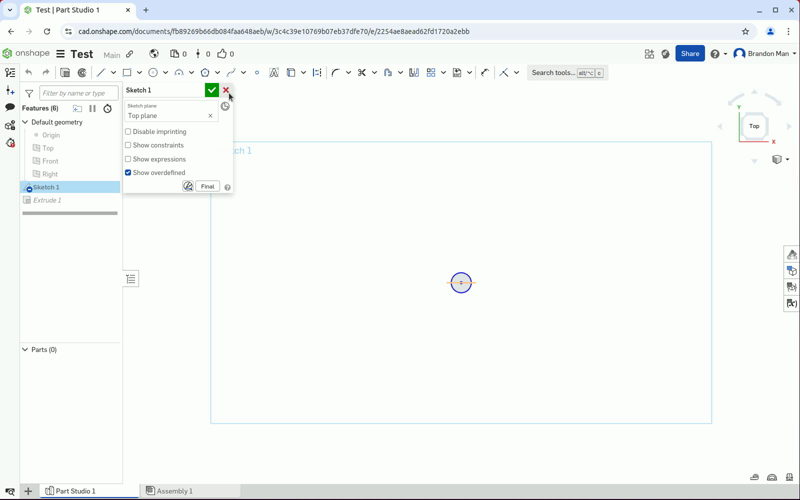
click(229, 92)
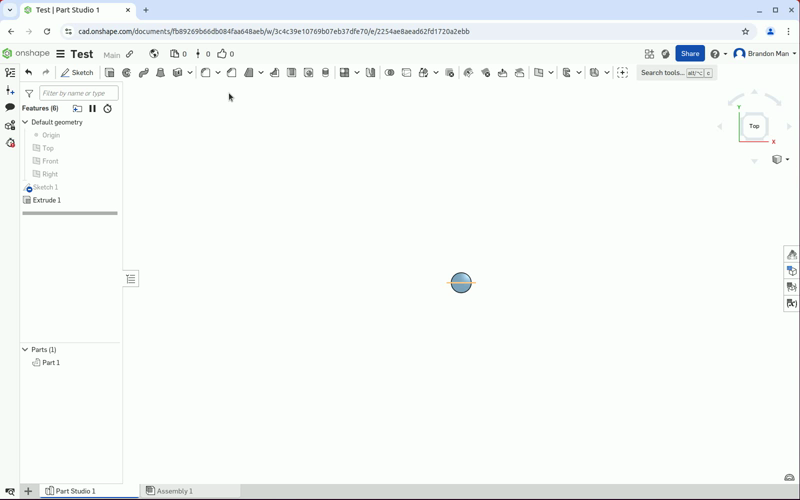
mouse_move(73, 352)
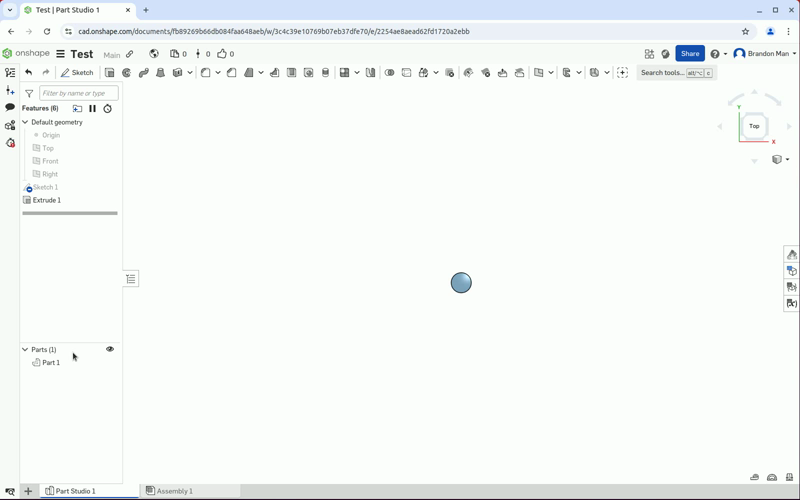
key(y)
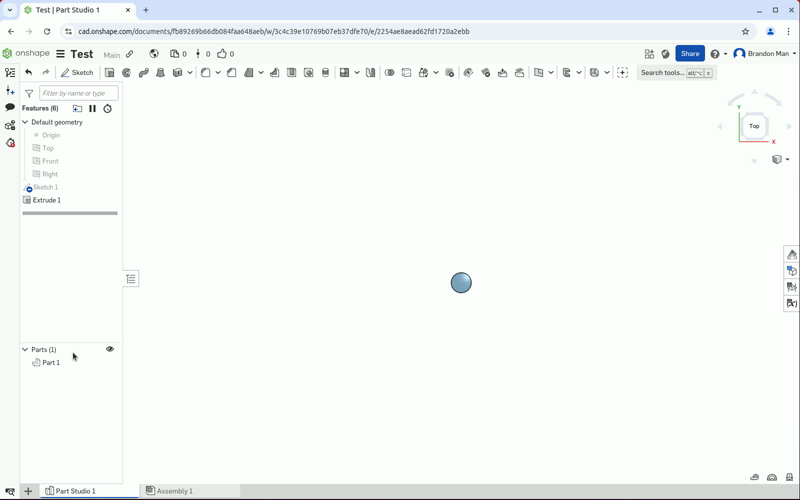
key(shift+p)
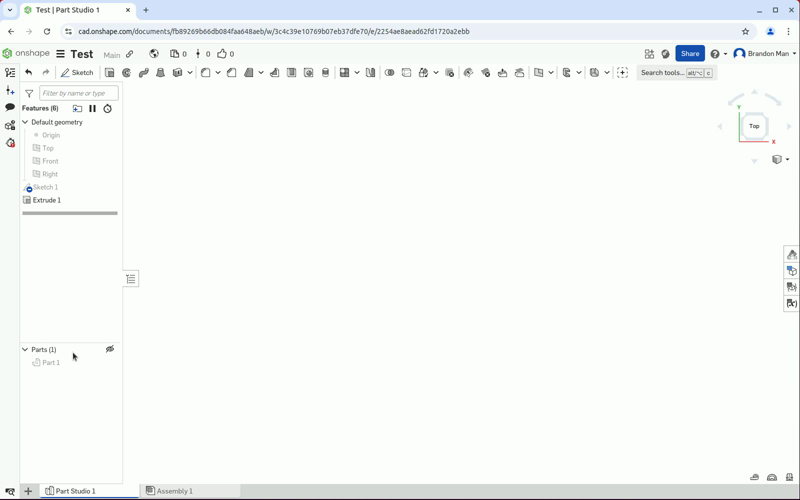
key(space)
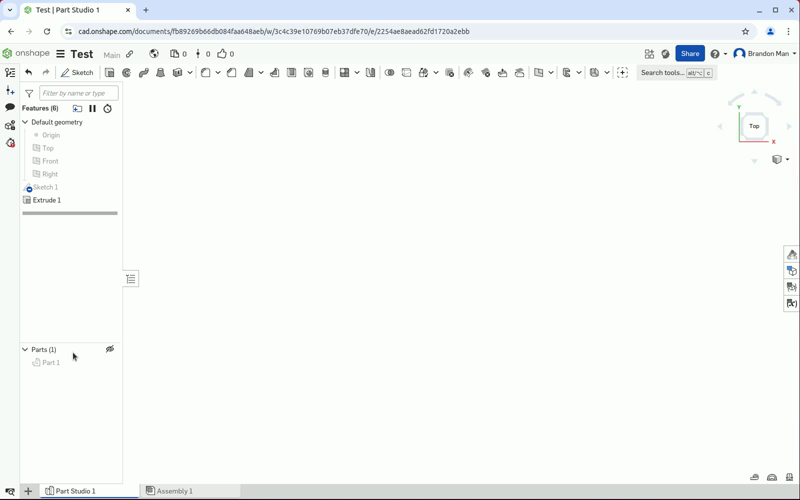
key_down(shift)
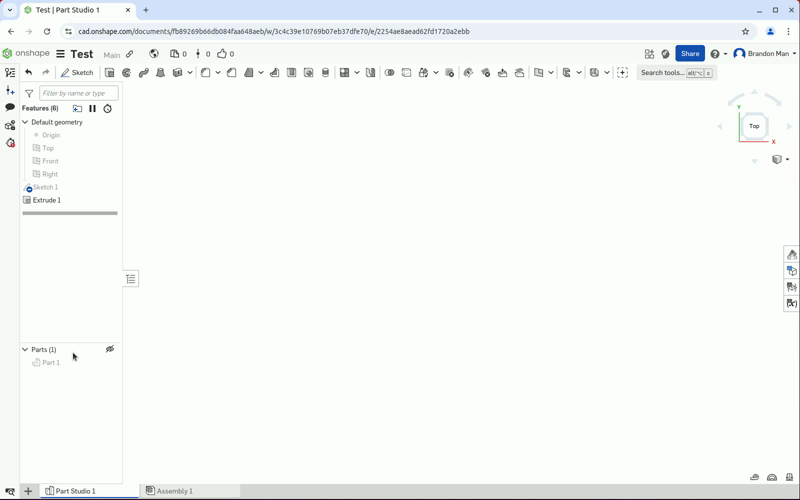
key(up)
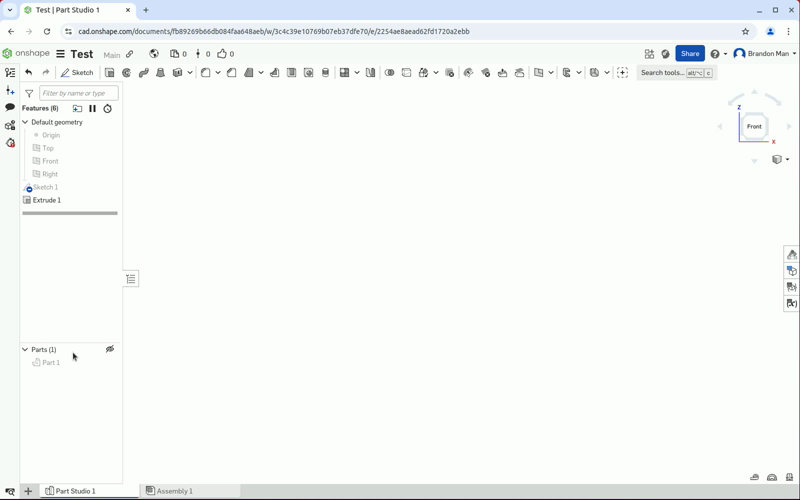
key_up(shift)
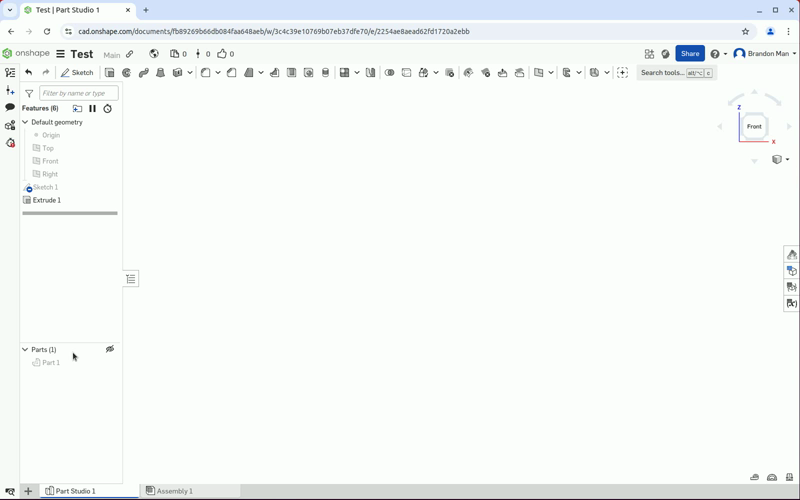
mouse_move(73, 352)
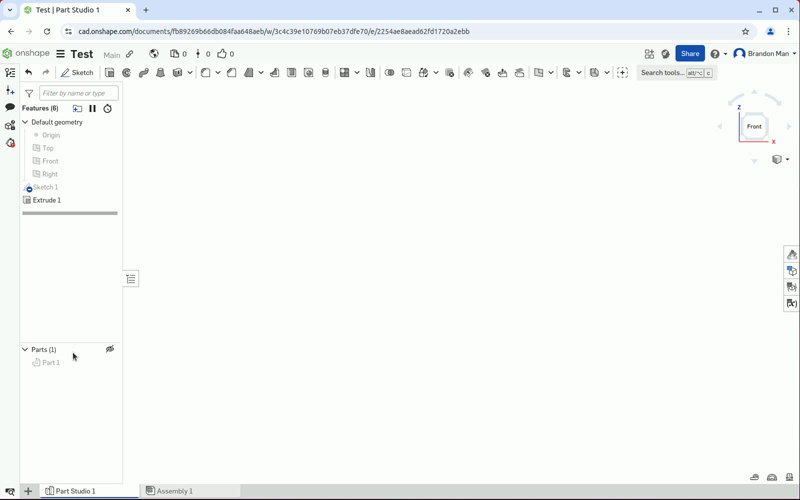
key(shift+y)
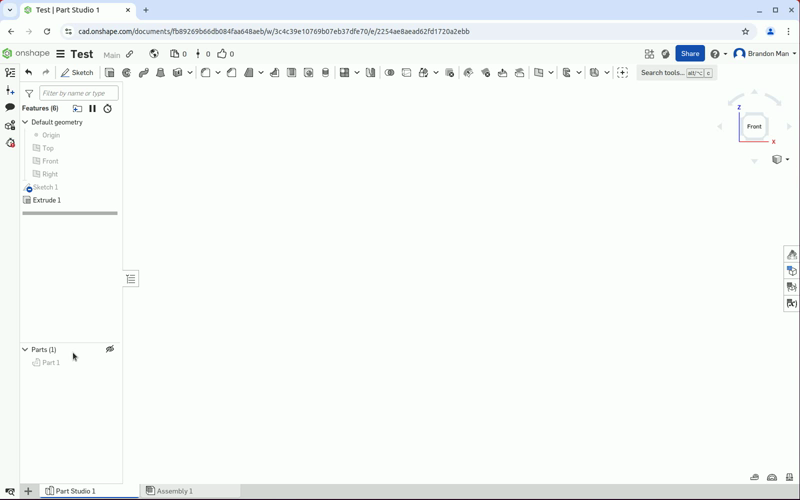
key(shift+s)
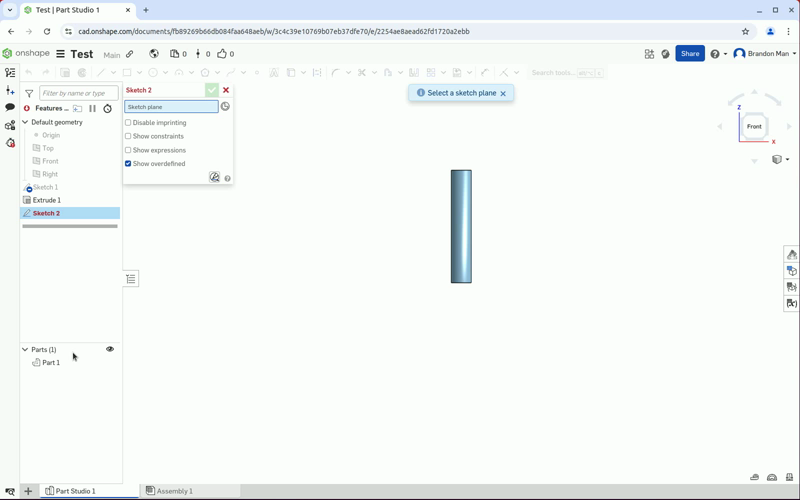
mouse_move(73, 163)
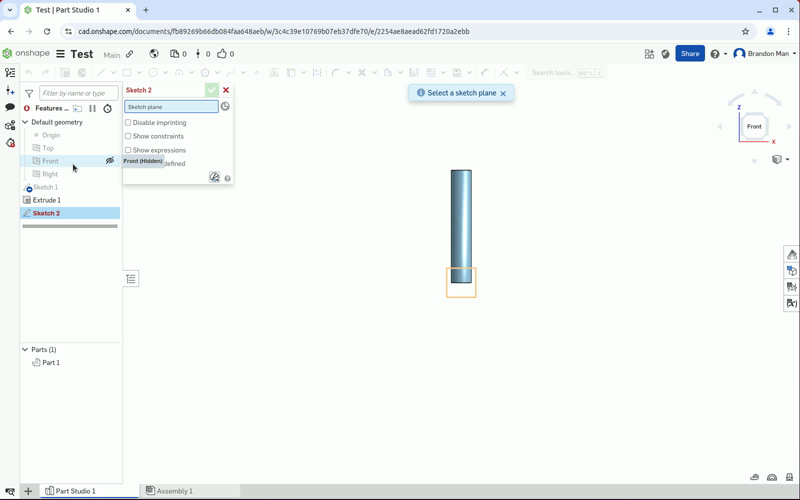
click(73, 163)
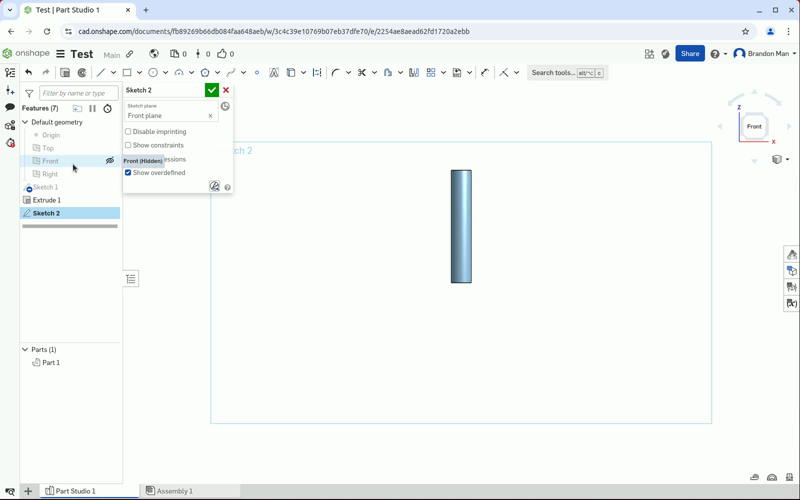
mouse_move(73, 352)
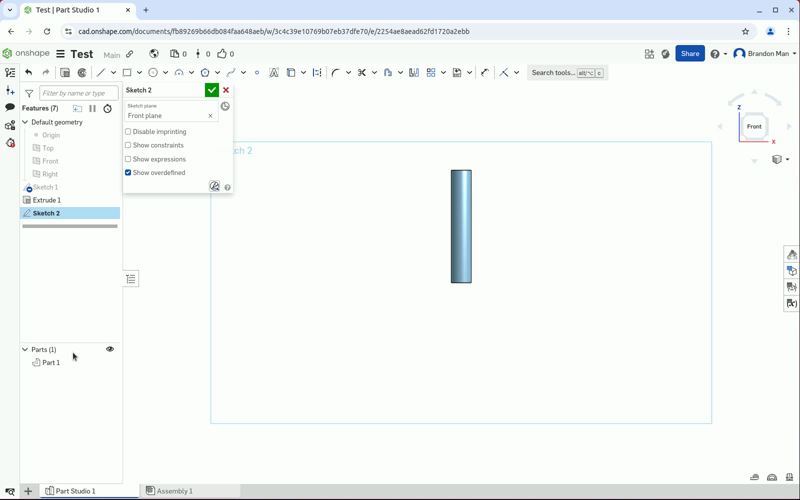
key(y)
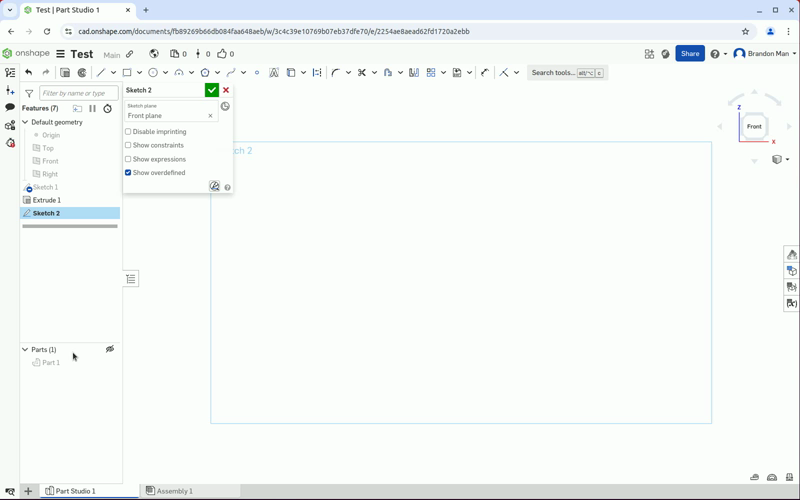
key(c)
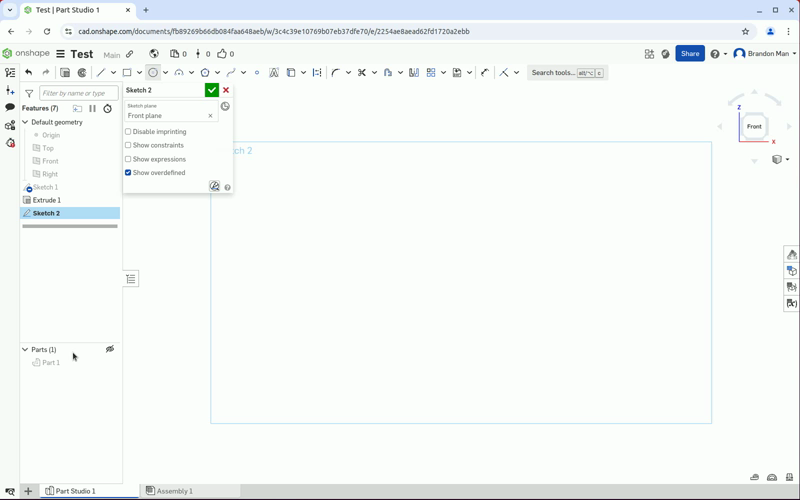
key_down(shift)
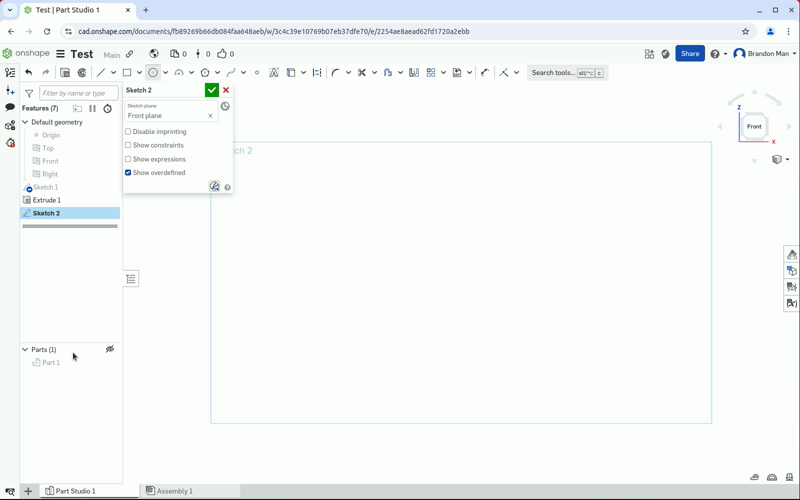
mouse_move(461, 282)
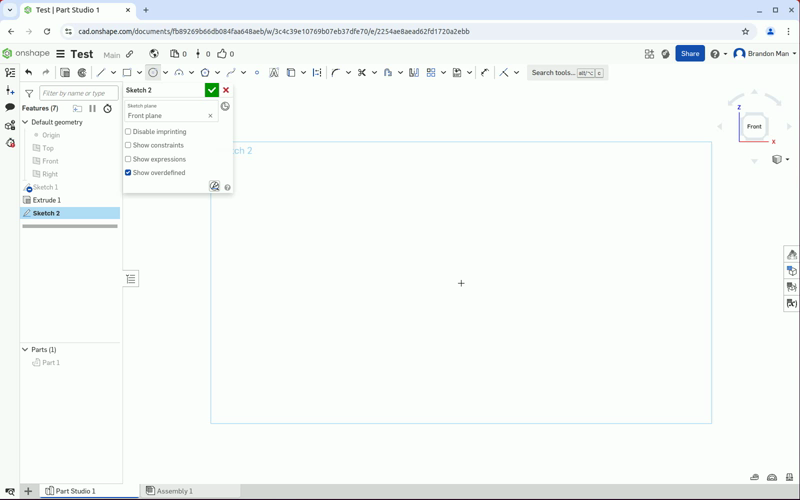
click(461, 282)
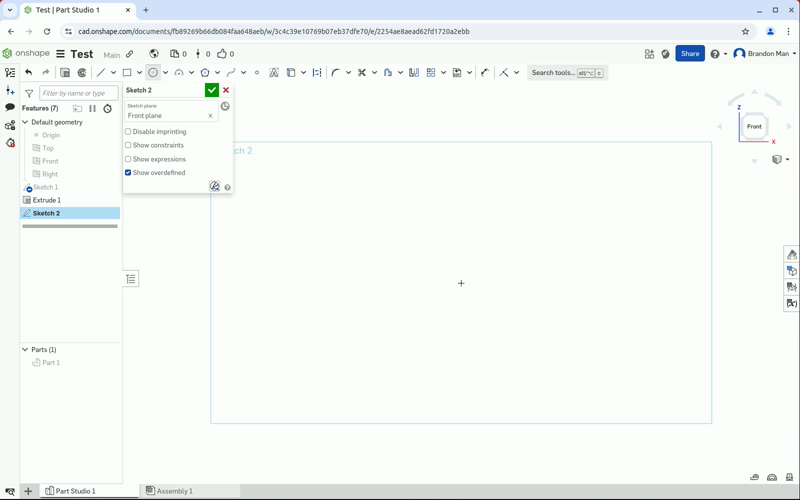
key_up(shift)
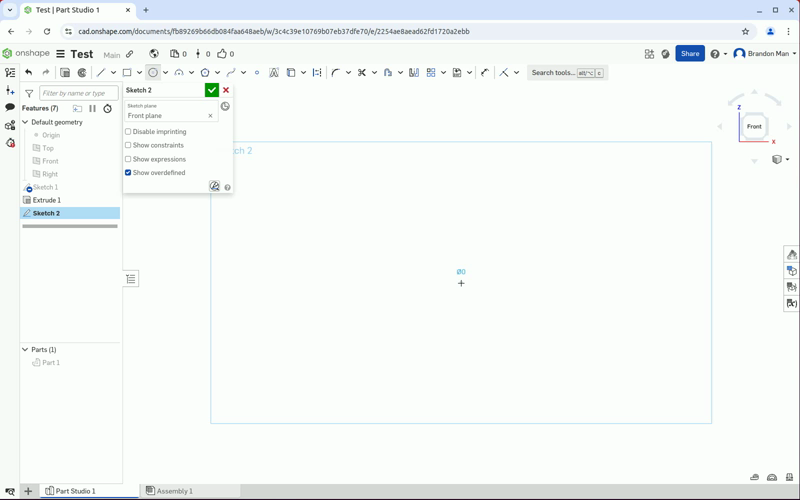
mouse_move(471, 282)
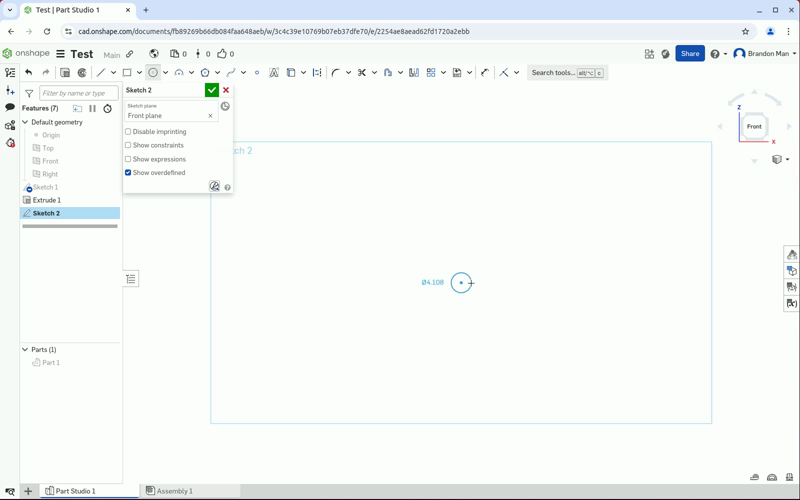
click(471, 282)
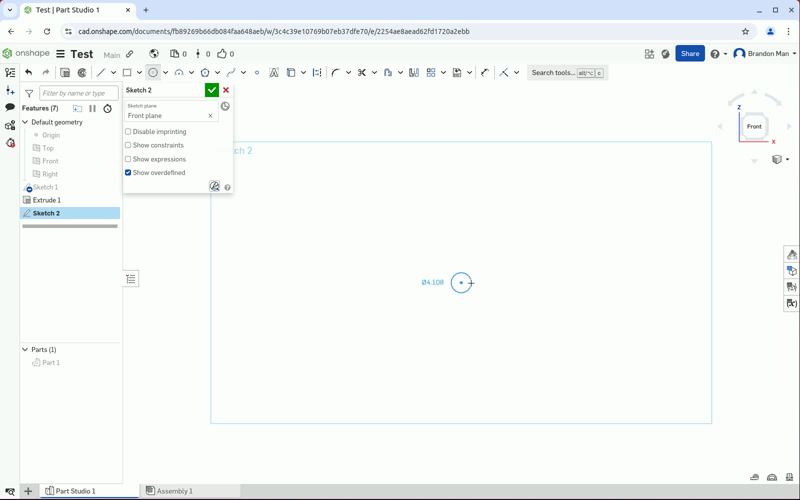
key(esc)
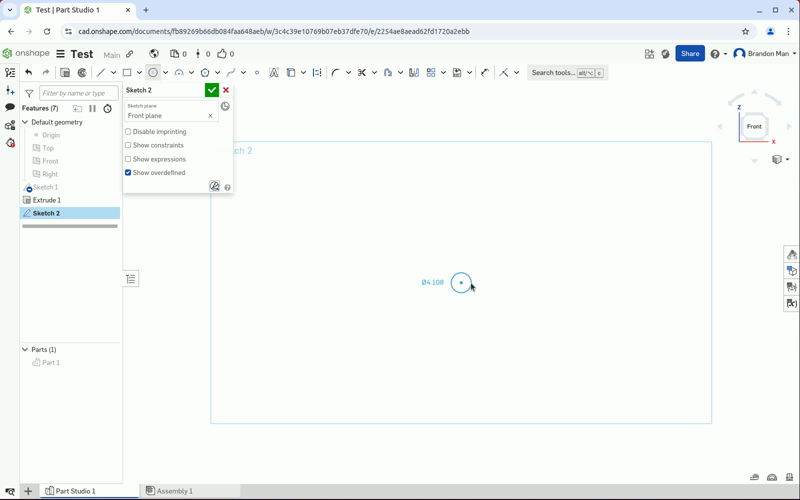
mouse_move(452, 285)
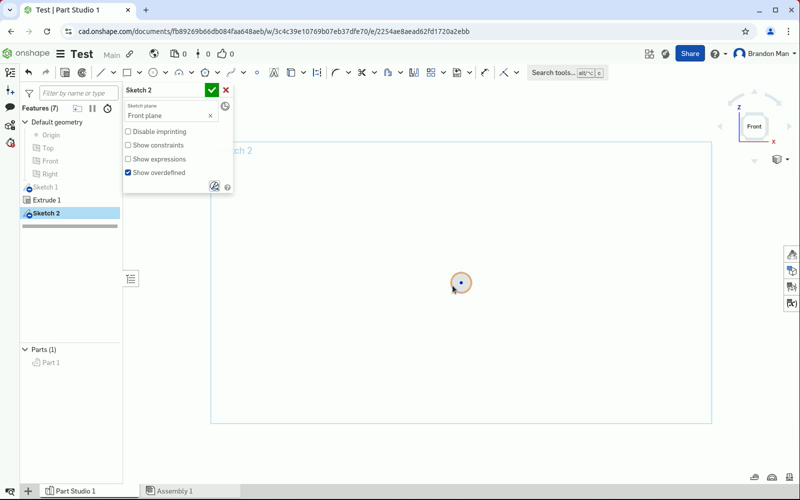
scroll(6)
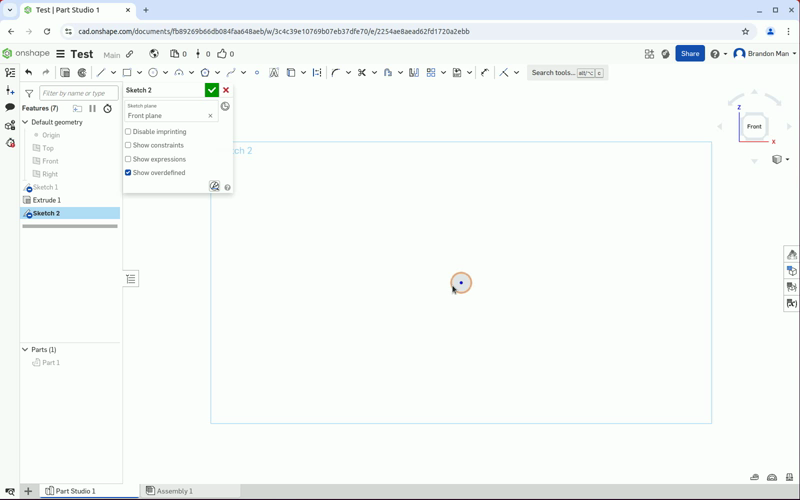
scroll(6)
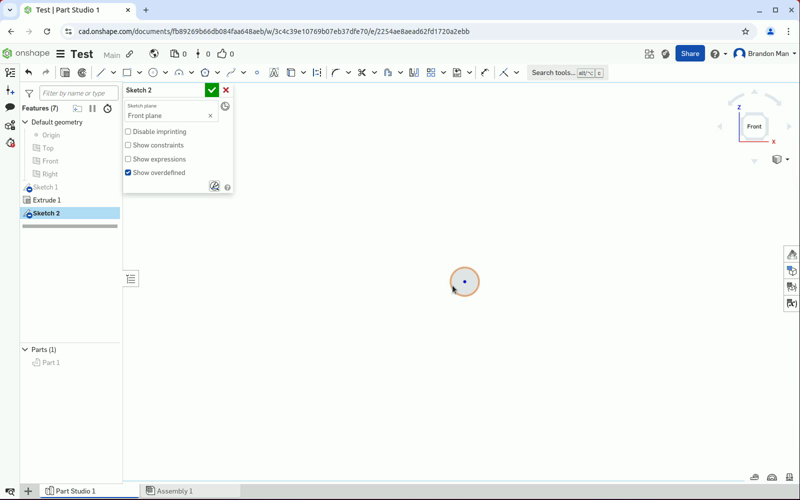
scroll(6)
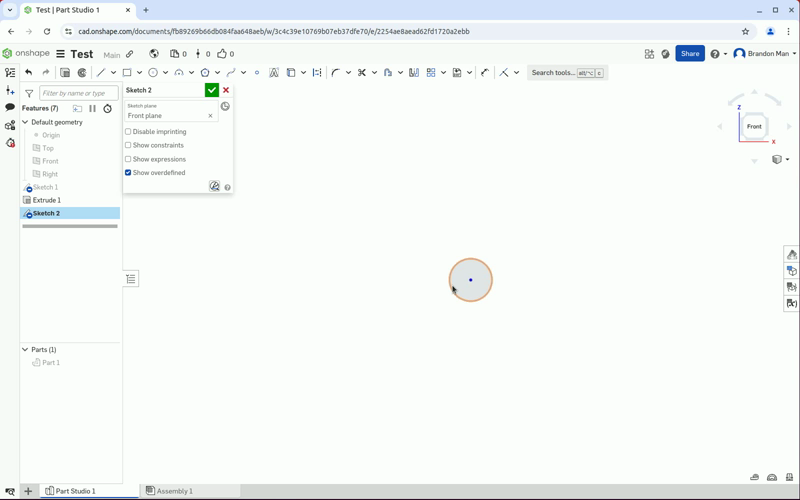
scroll(6)
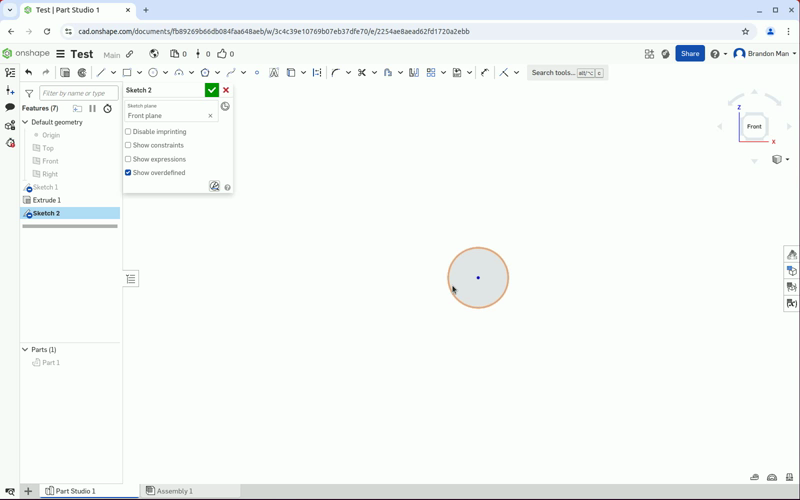
scroll(6)
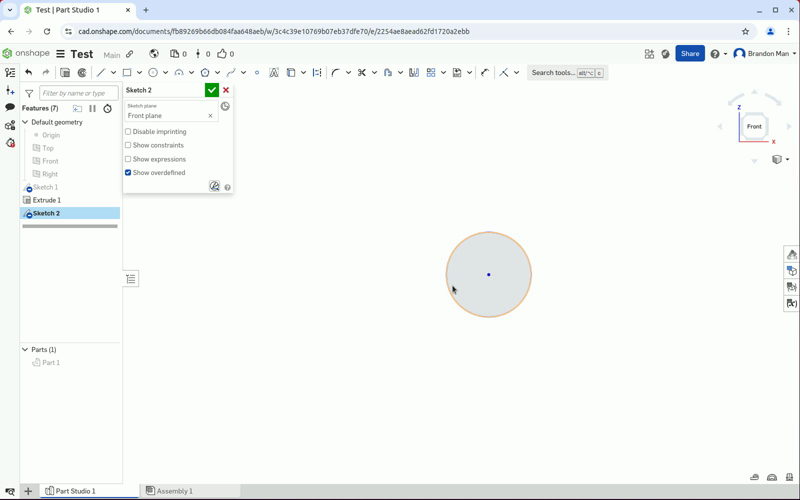
scroll(6)
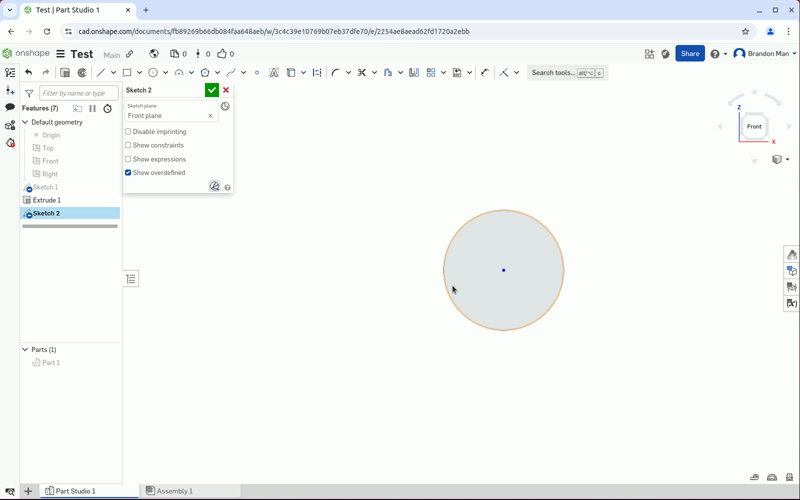
scroll(6)
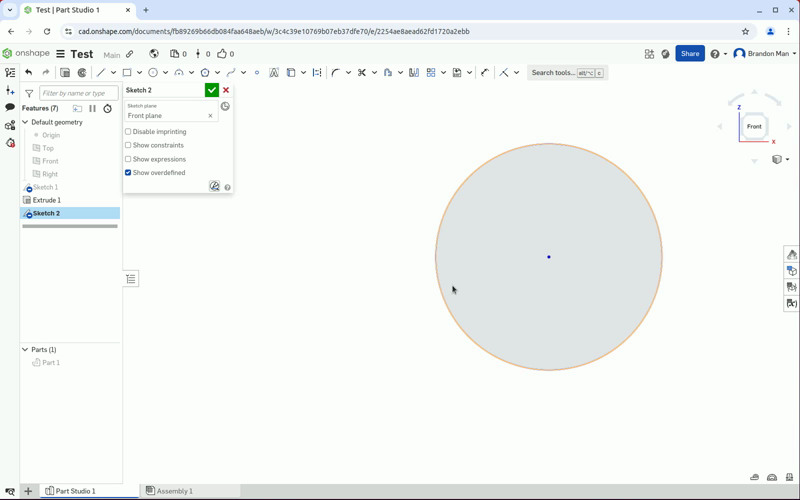
click(452, 285)
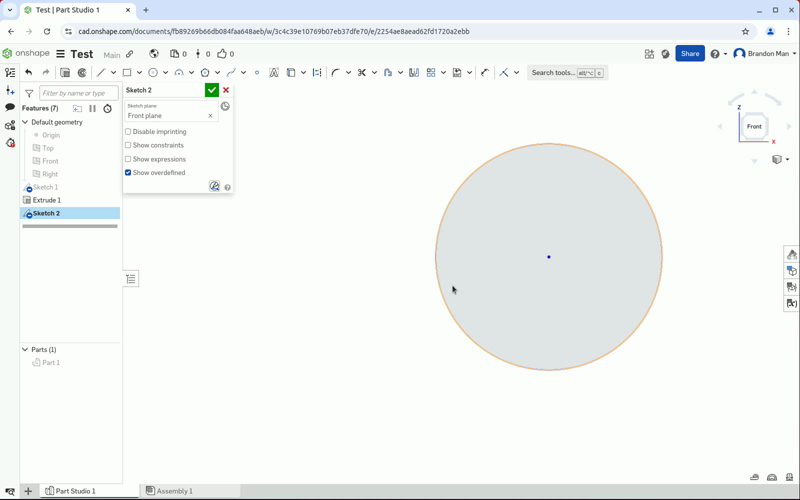
scroll(-6)
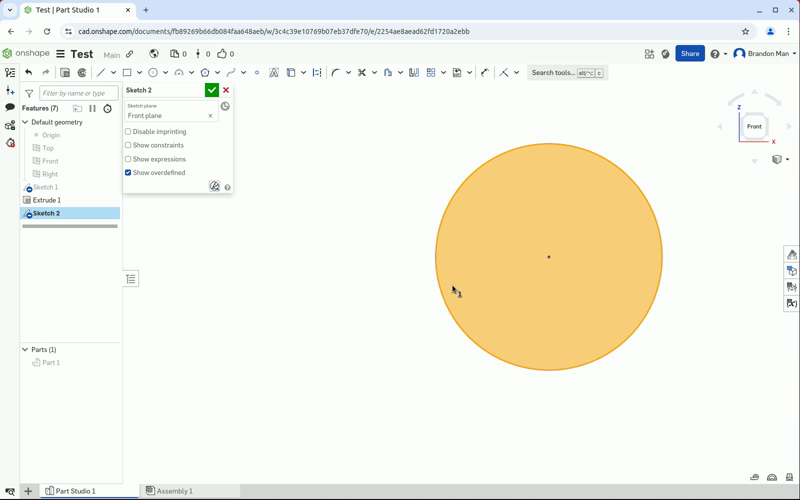
scroll(-6)
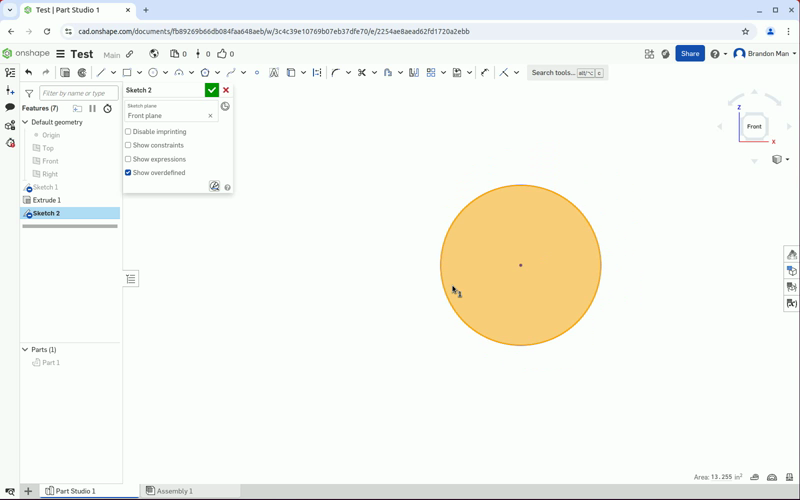
scroll(-6)
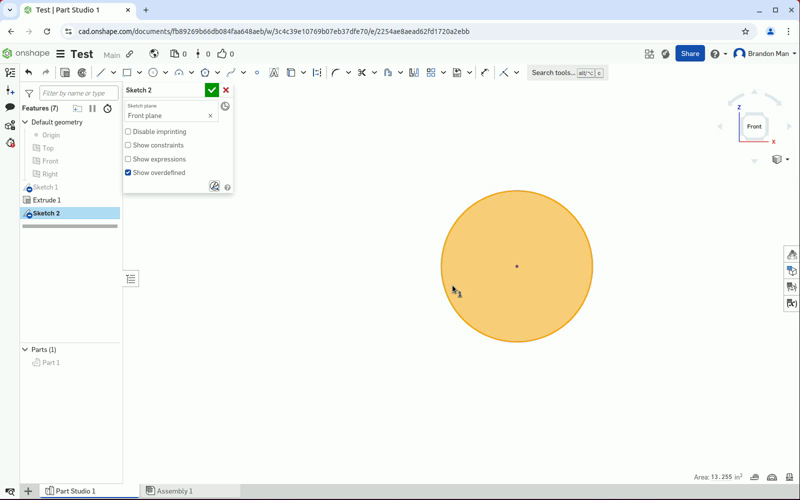
scroll(-6)
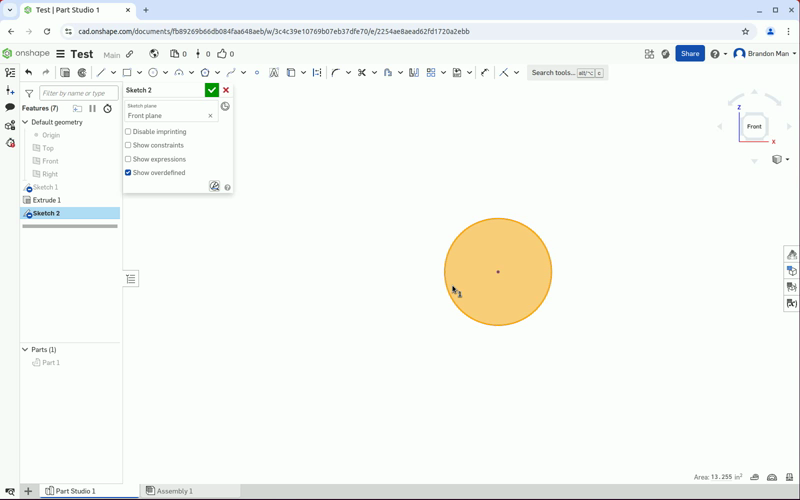
scroll(-6)
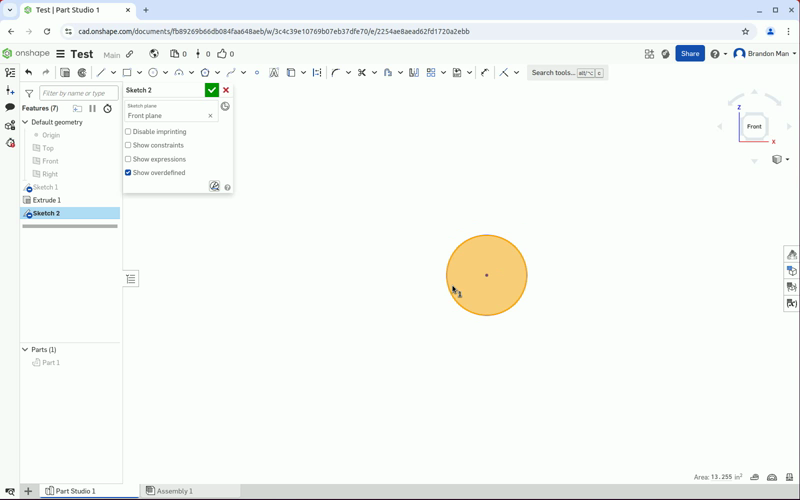
scroll(-6)
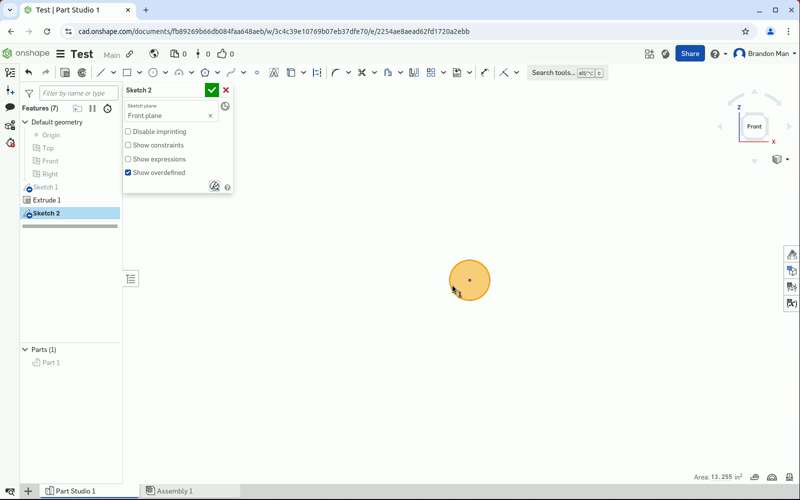
scroll(-6)
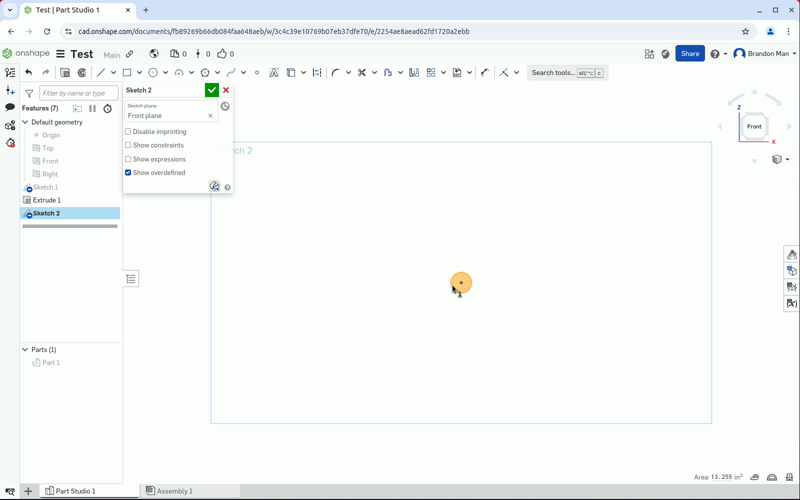
mouse_move(73, 352)
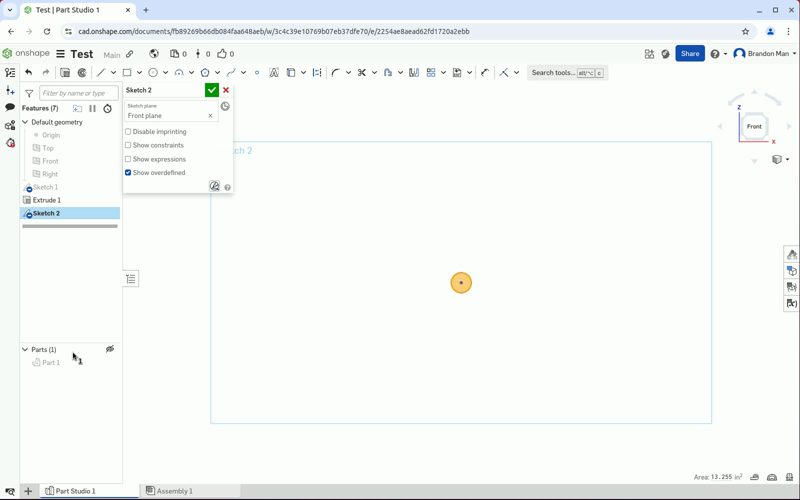
key(shift+y)
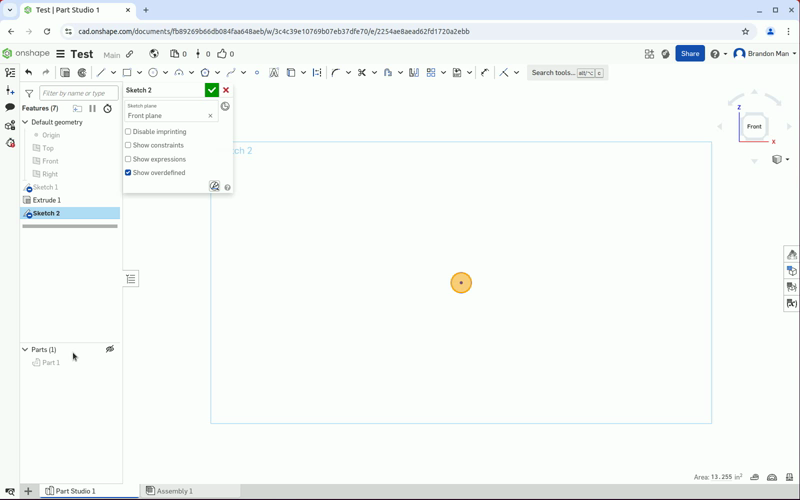
key(shift+e)
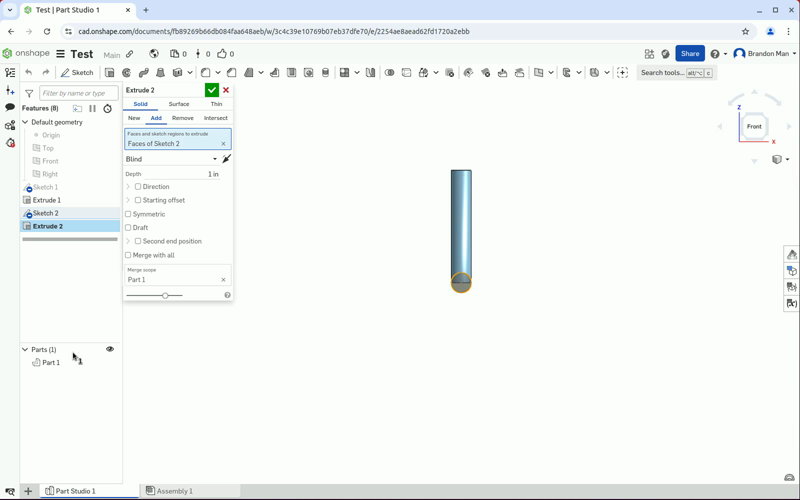
mouse_move(143, 106)
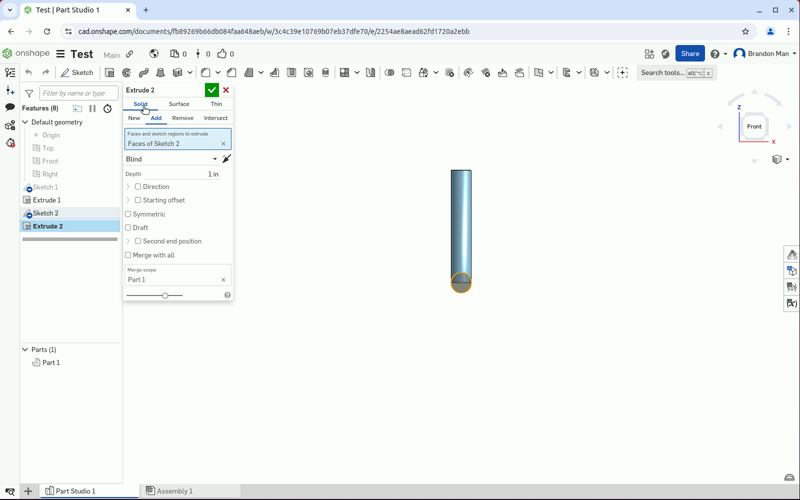
click(143, 106)
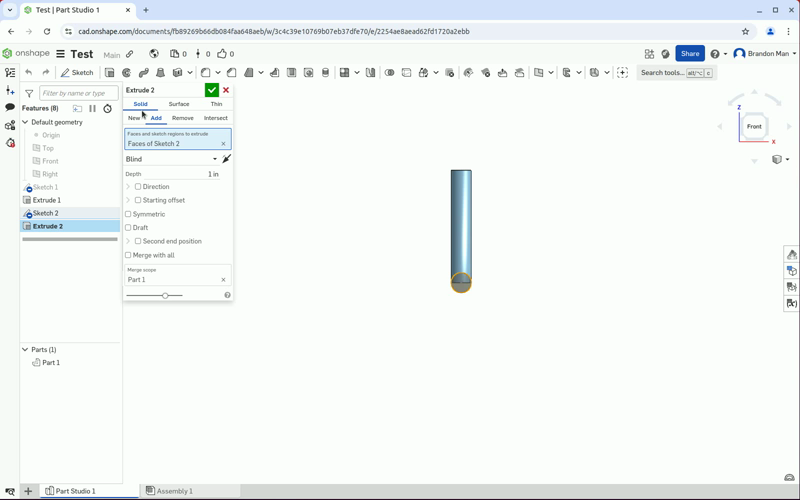
mouse_move(137, 120)
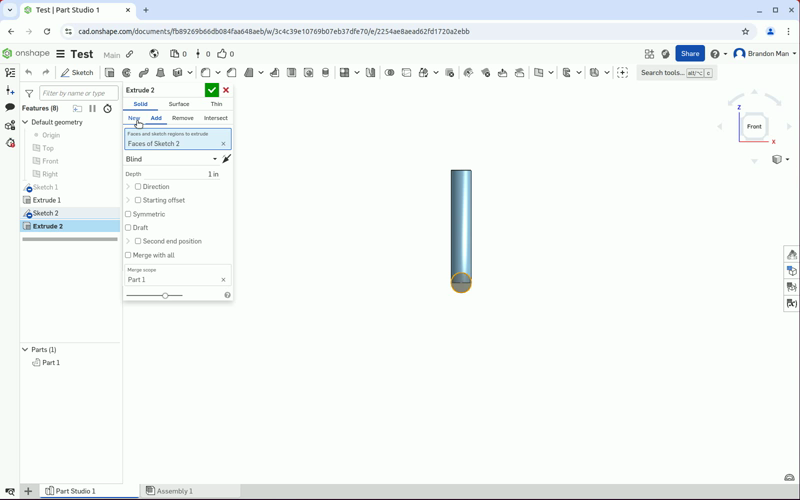
click(137, 120)
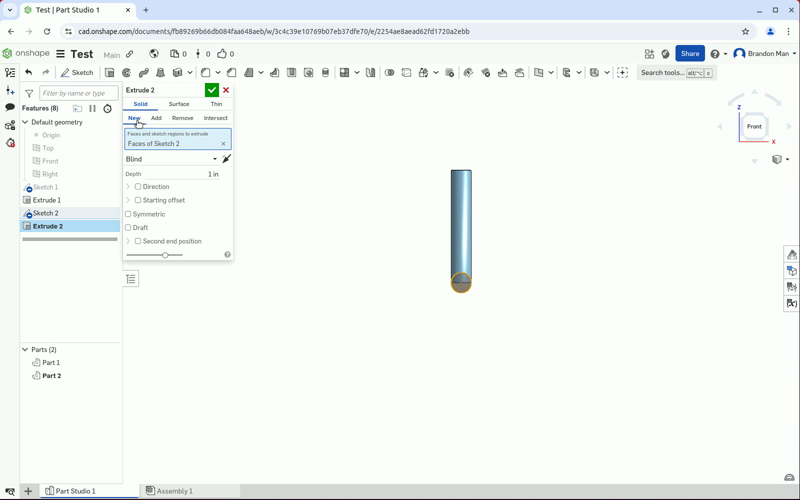
key(tab, 4)
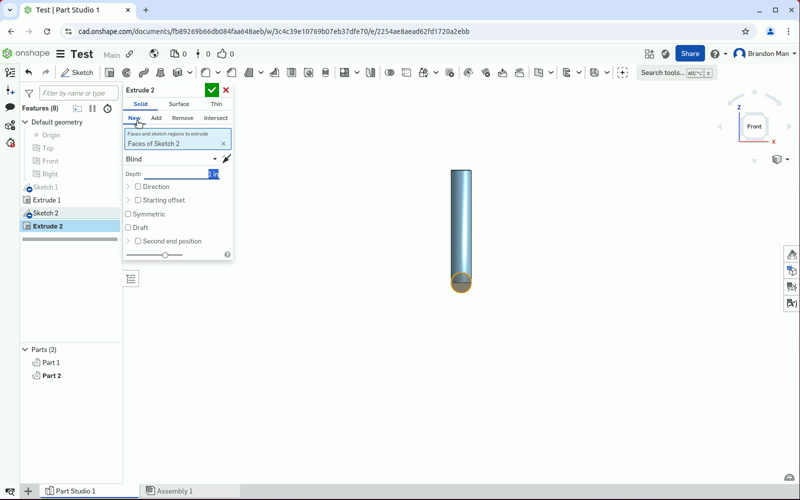
text(-23.108)
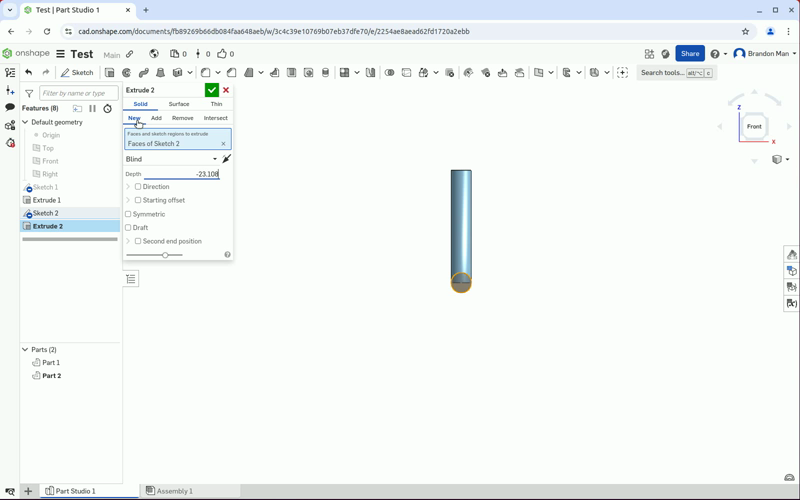
key(tab, 3)
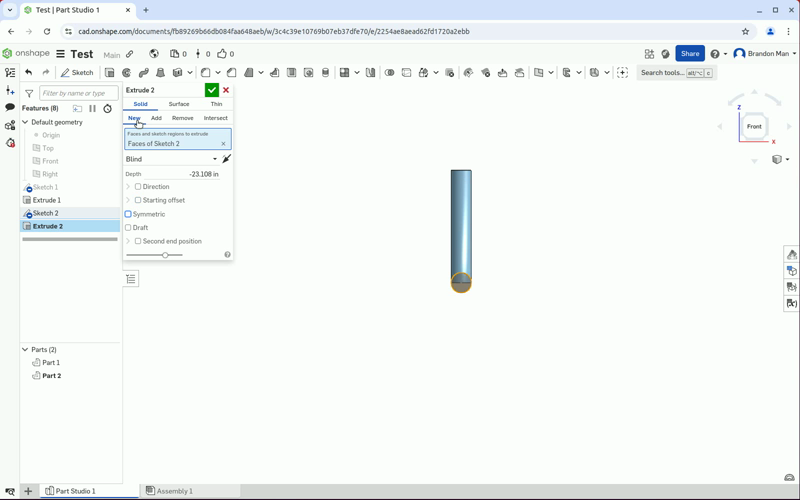
key(tab, 2)
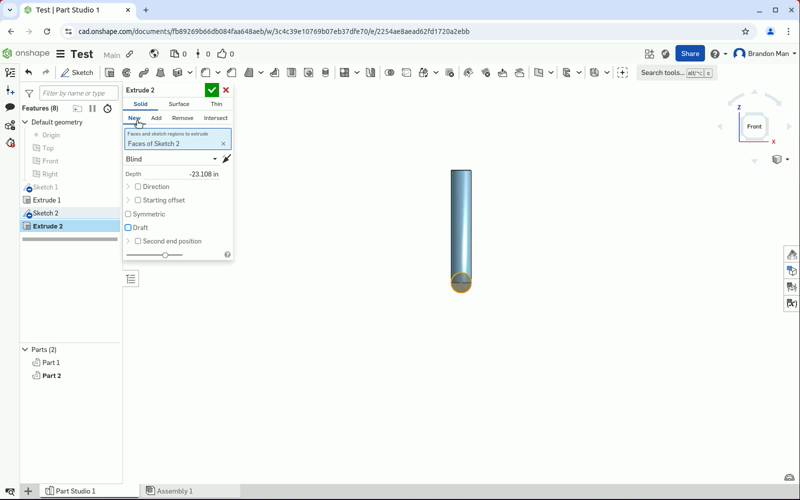
key(space)
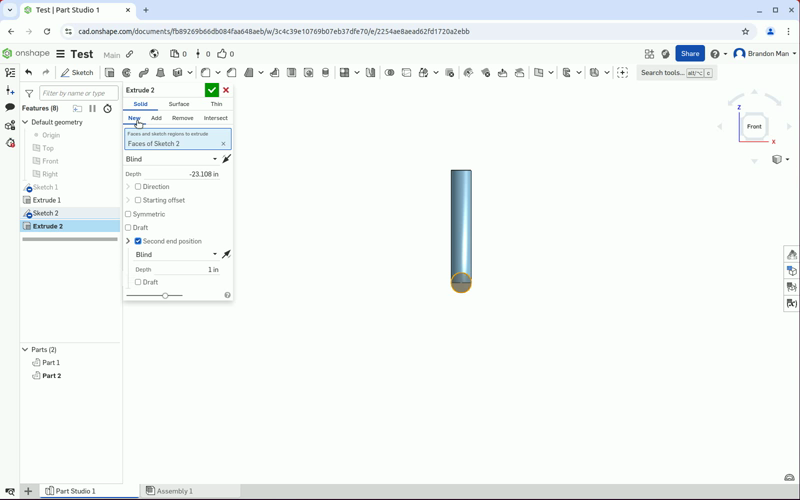
key(tab, 3)
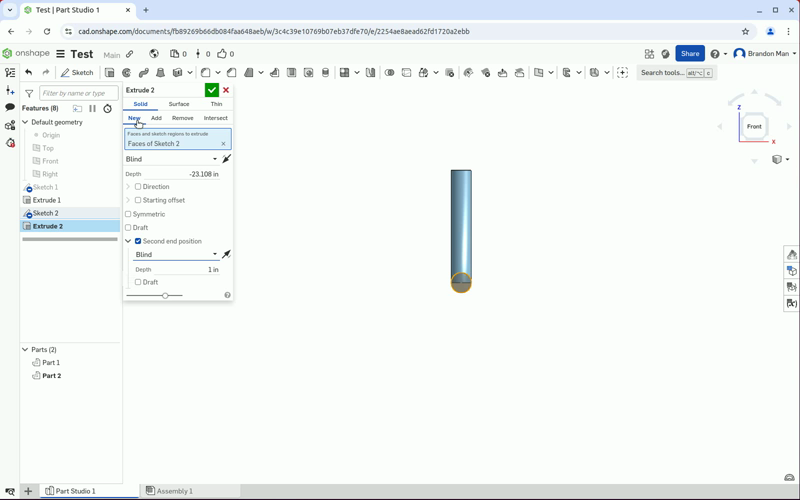
text(7.703)
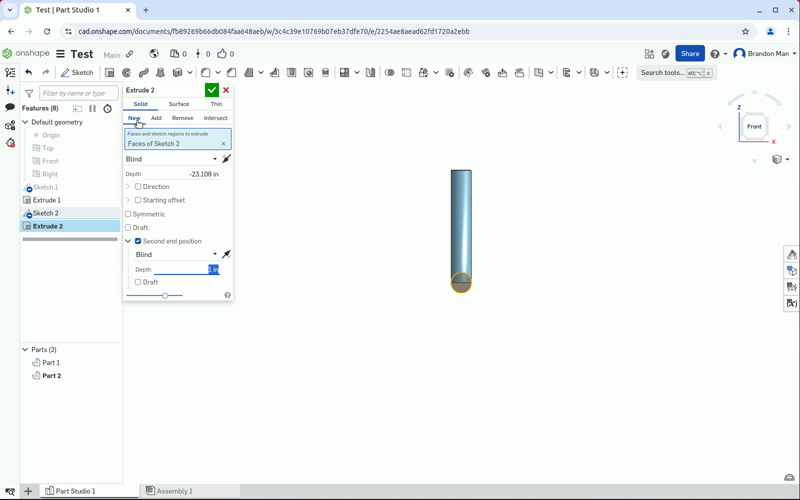
key(enter)
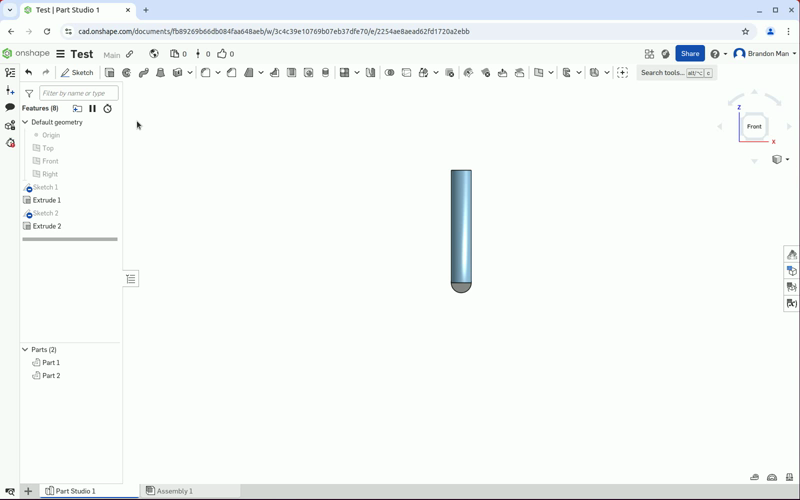
key(shift+h)
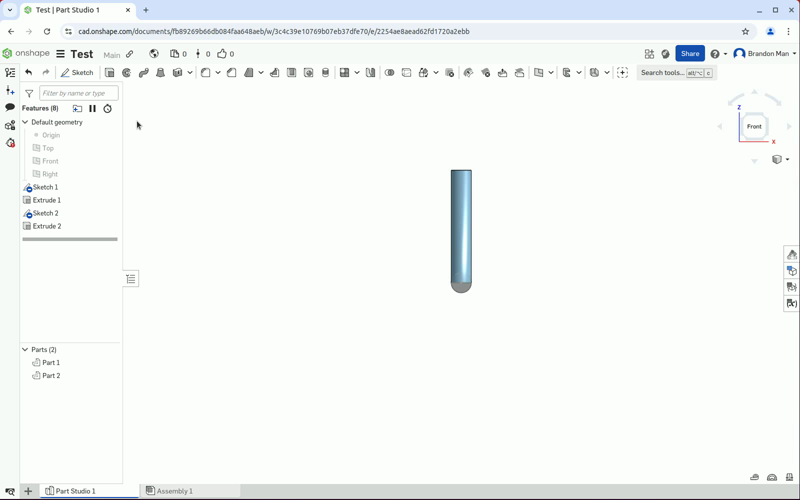
key(shift+h)
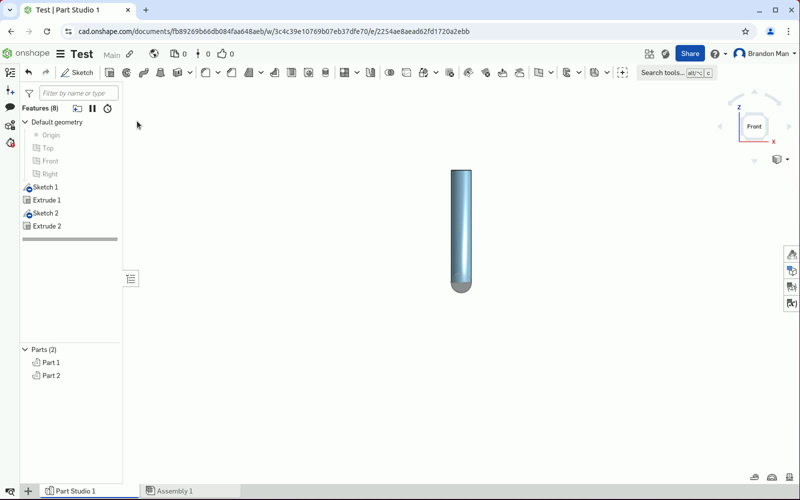
key(shift+7)
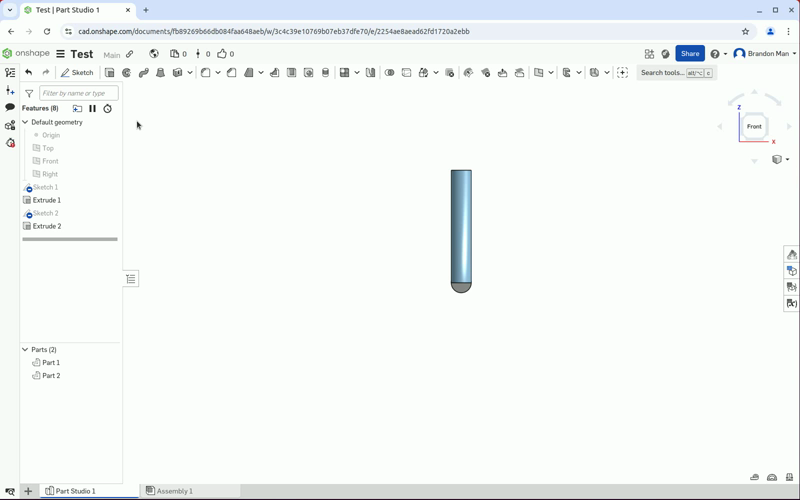
key(left, 2)
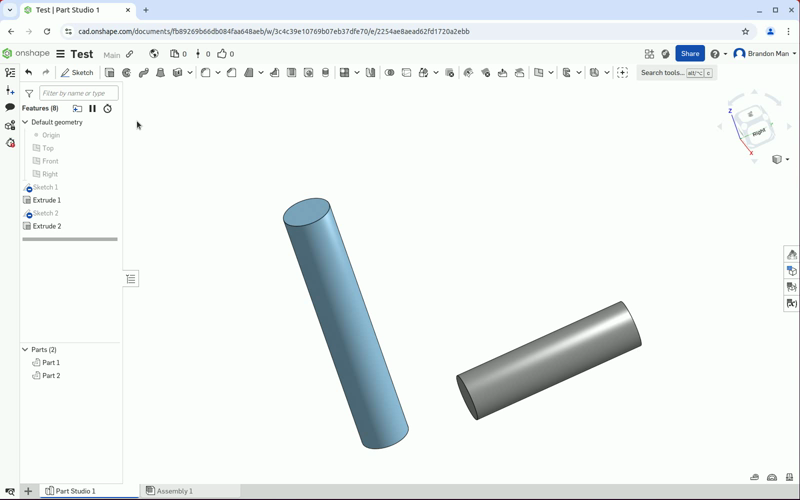
key(down, 2)
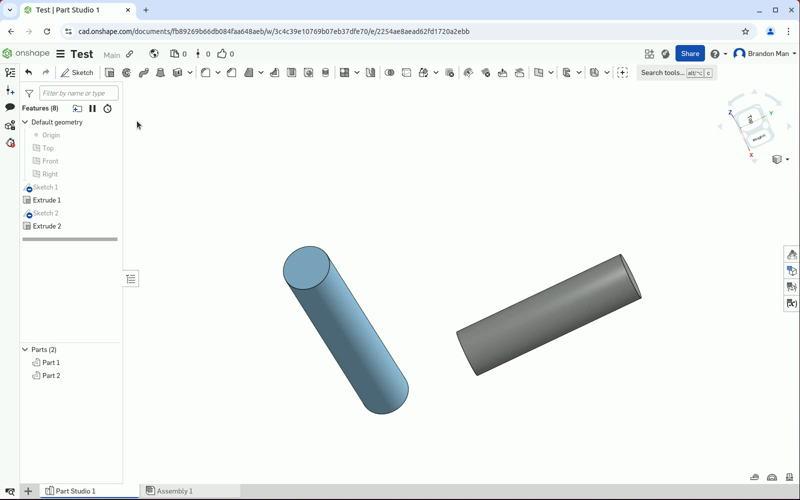
key(up, 2)
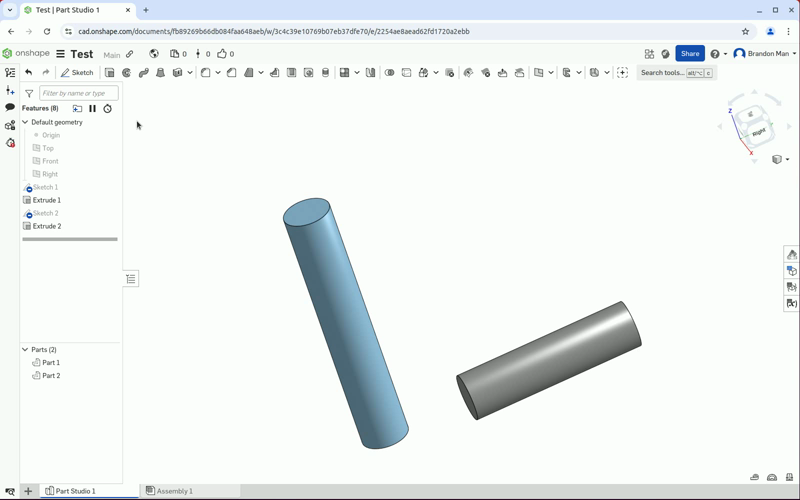
key(right, 2)
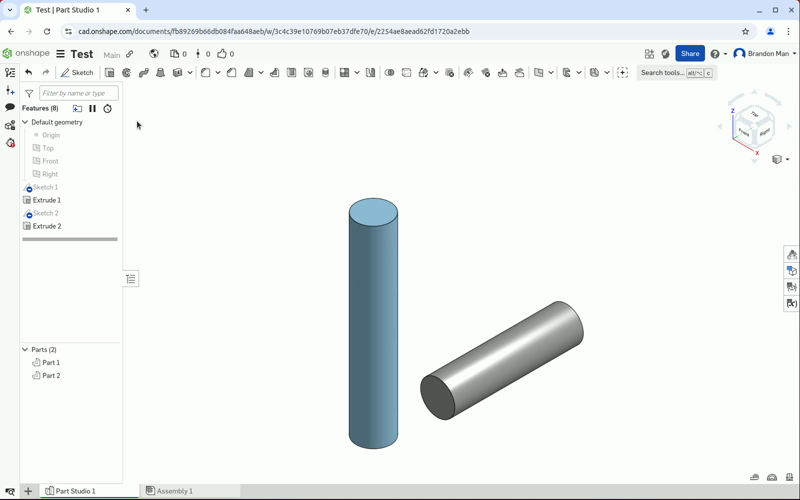
mouse_move(73, 189)
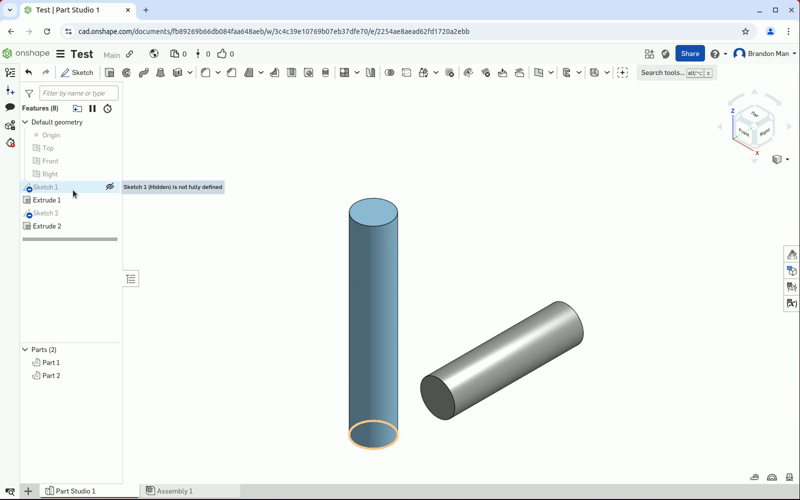
click(73, 189)